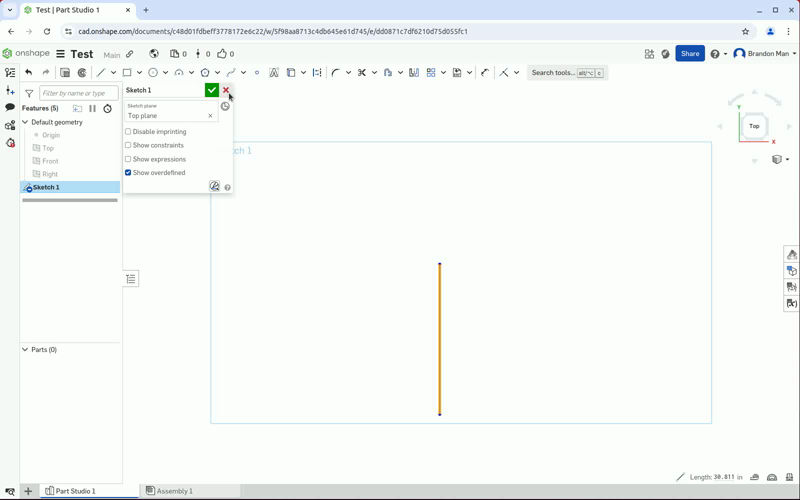
key(shift+h)
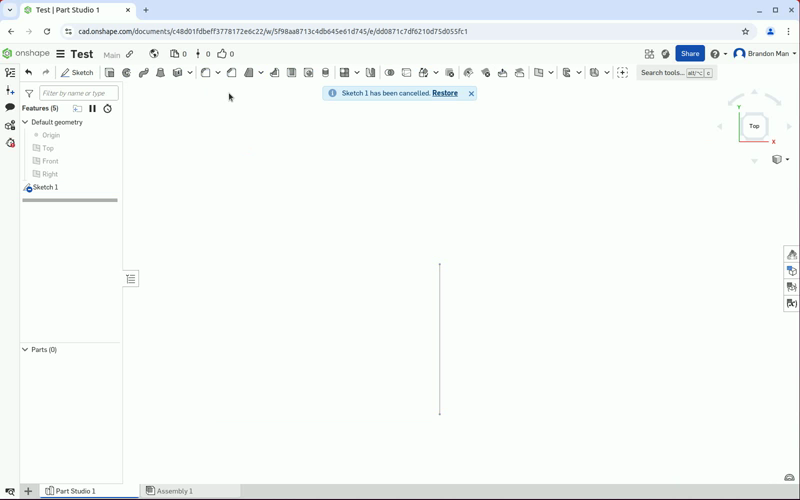
key(shift+s)
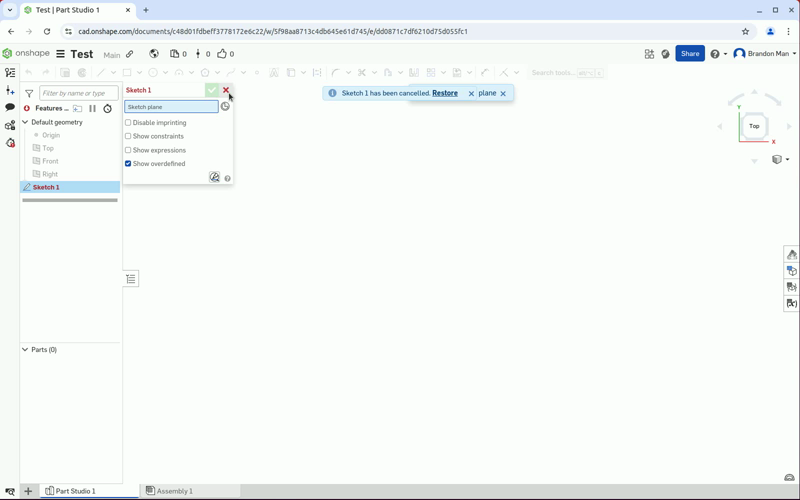
mouse_move(73, 150)
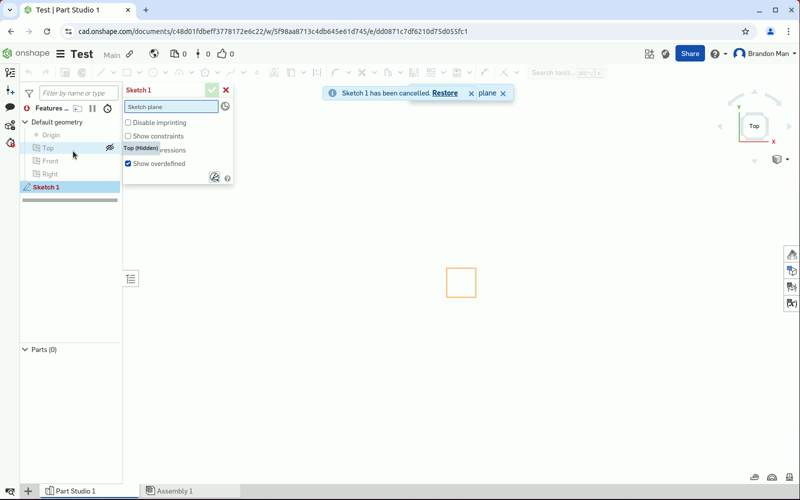
click(73, 150)
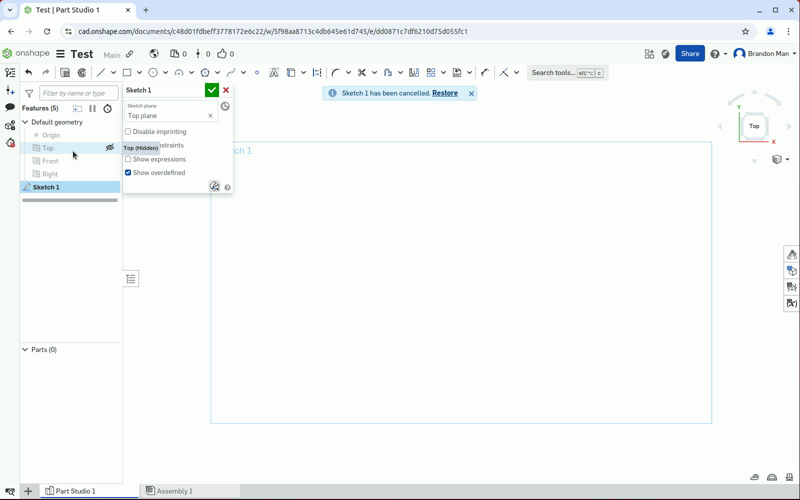
mouse_move(73, 352)
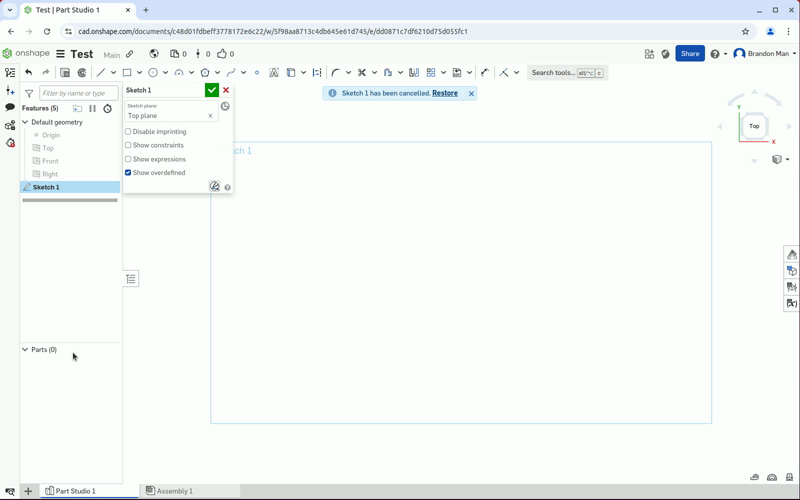
key(y)
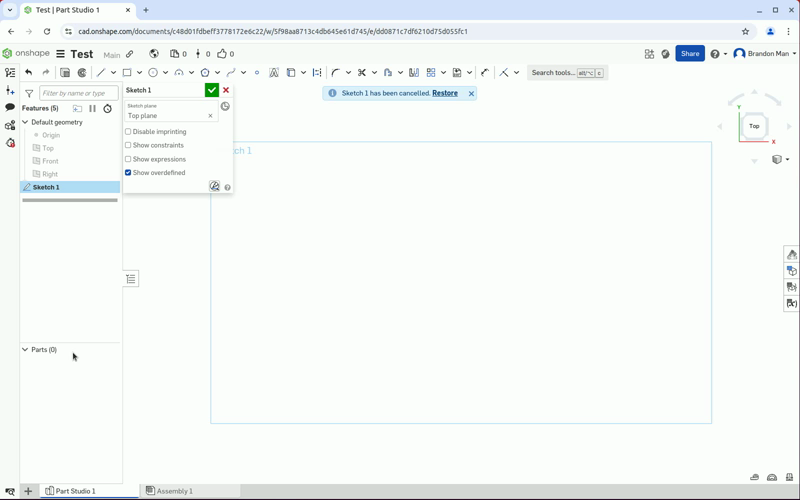
key(l)
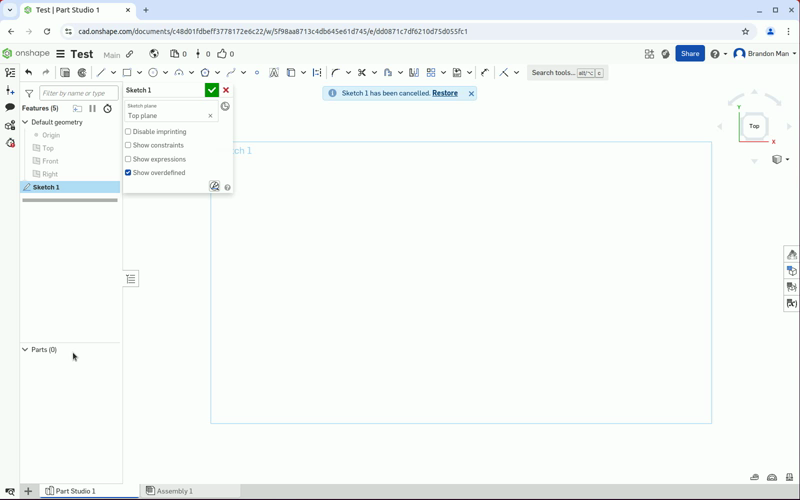
key_down(shift)
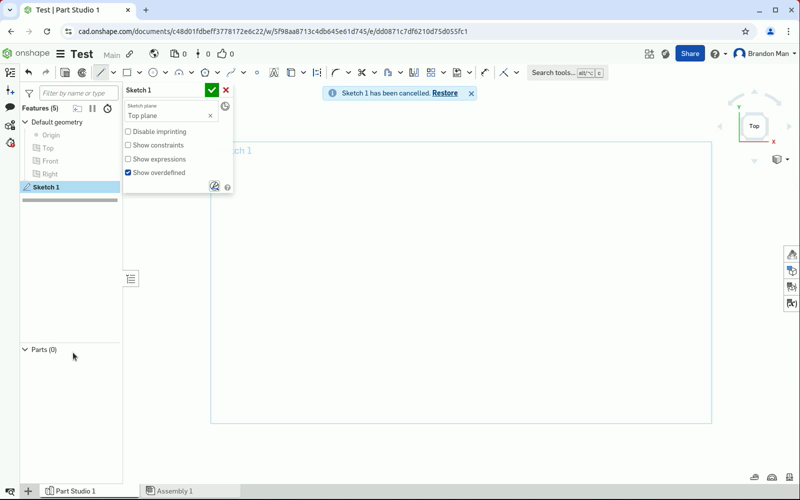
mouse_move(460, 312)
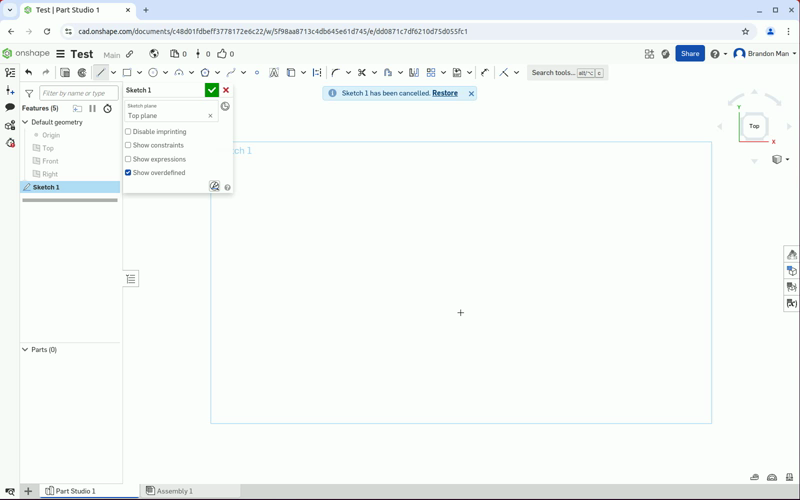
click(460, 312)
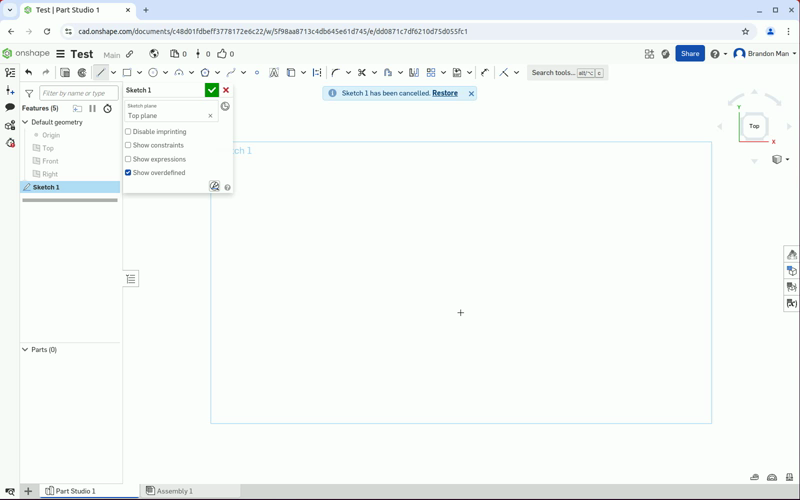
key_up(shift)
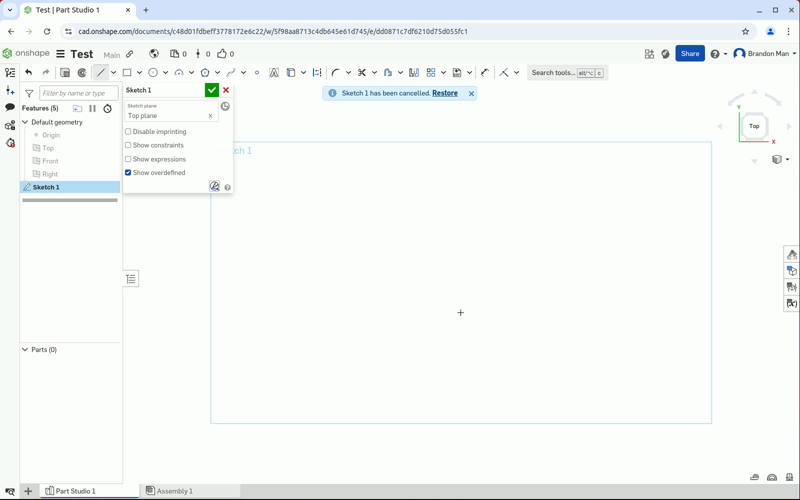
key_down(shift)
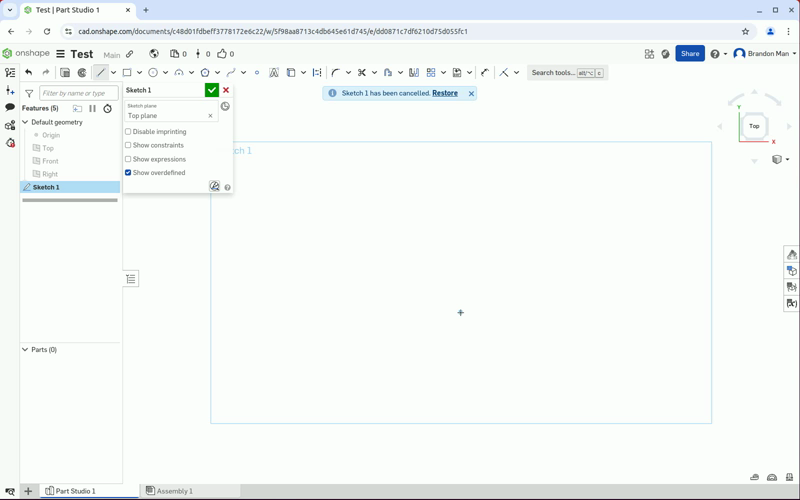
mouse_move(490, 312)
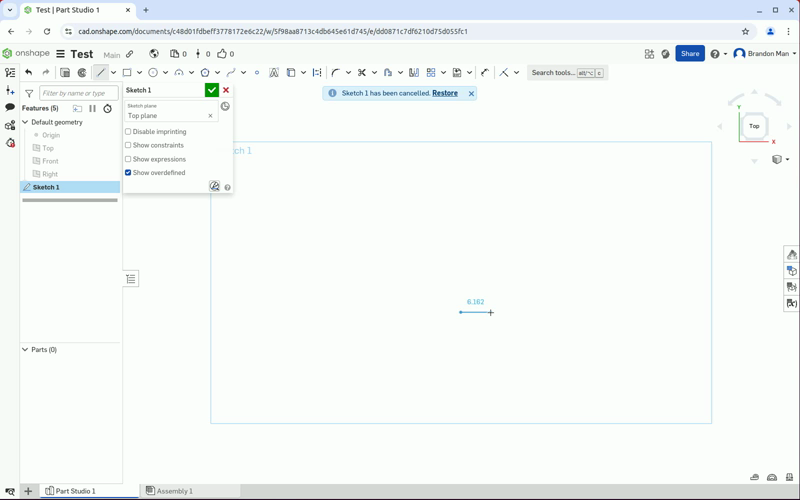
mouse_move(487, 312)
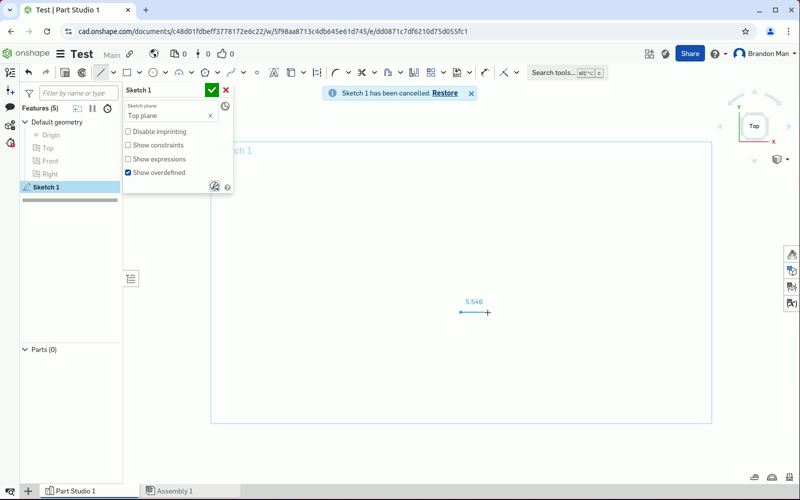
click(487, 312)
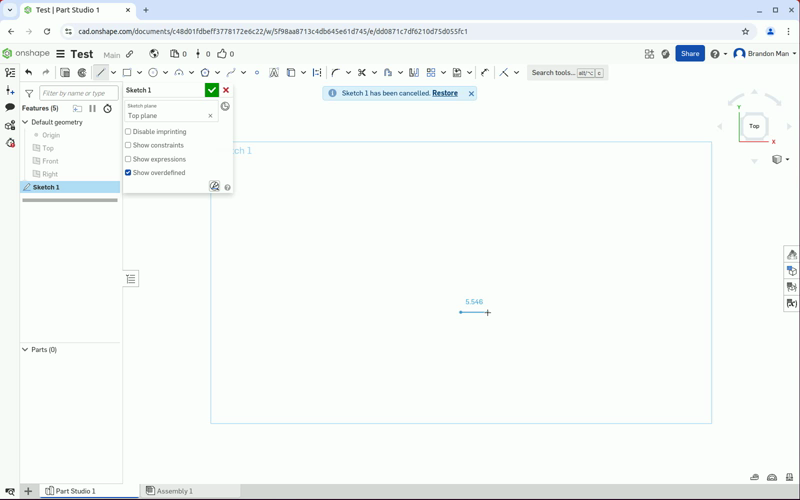
key_up(shift)
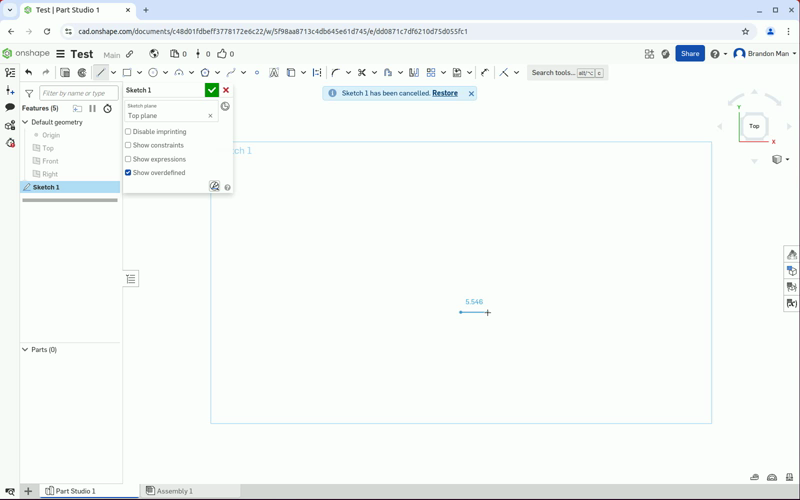
key_down(shift)
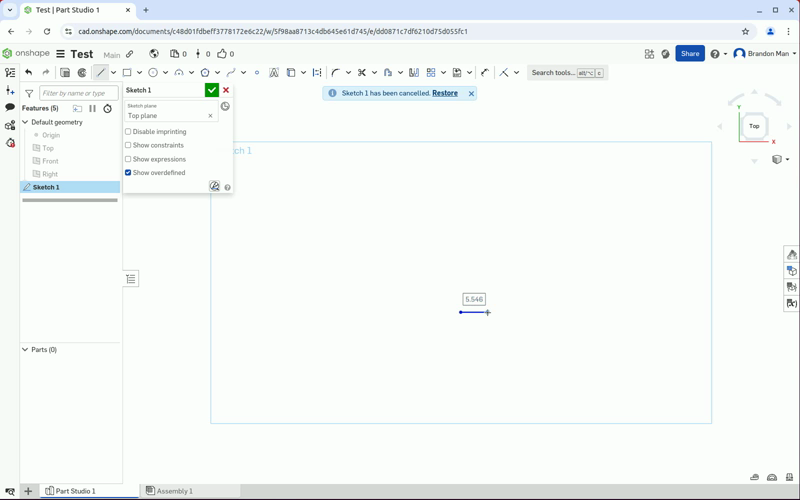
mouse_move(517, 312)
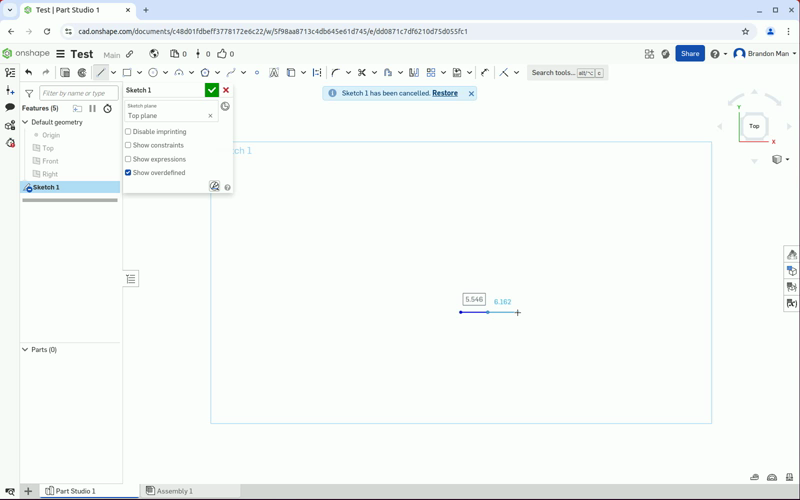
mouse_move(487, 254)
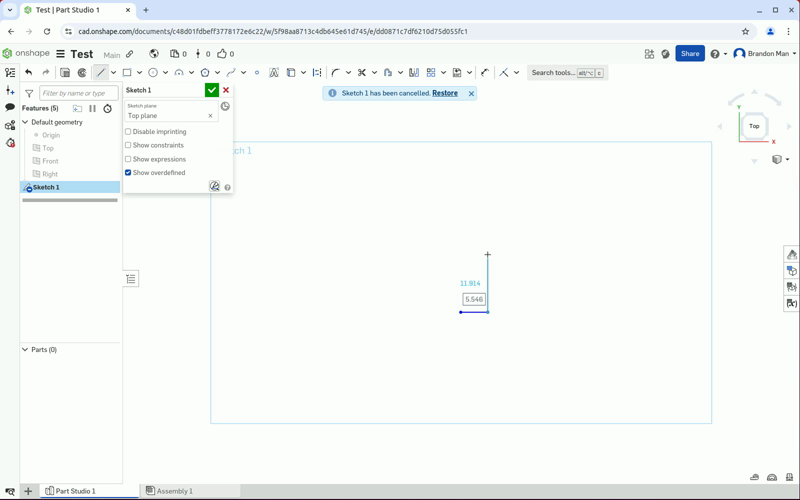
click(487, 254)
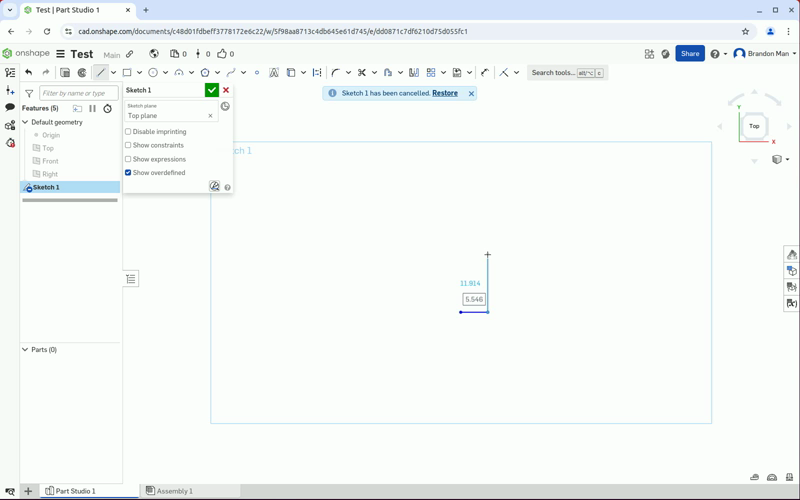
key_up(shift)
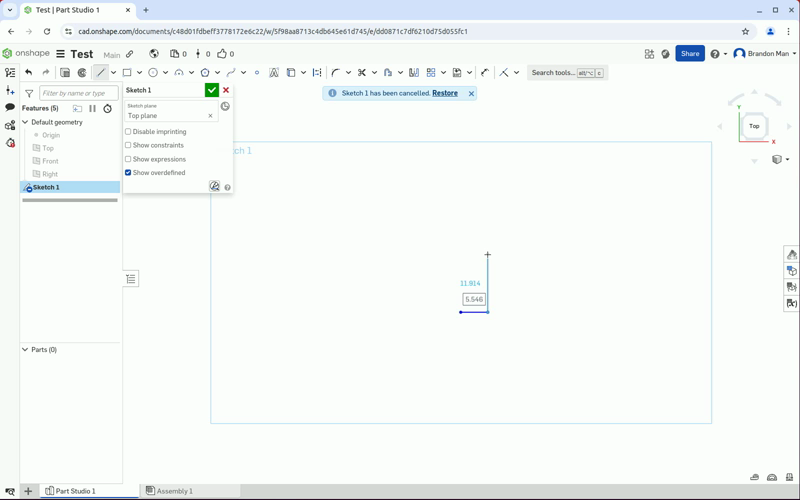
key_down(shift)
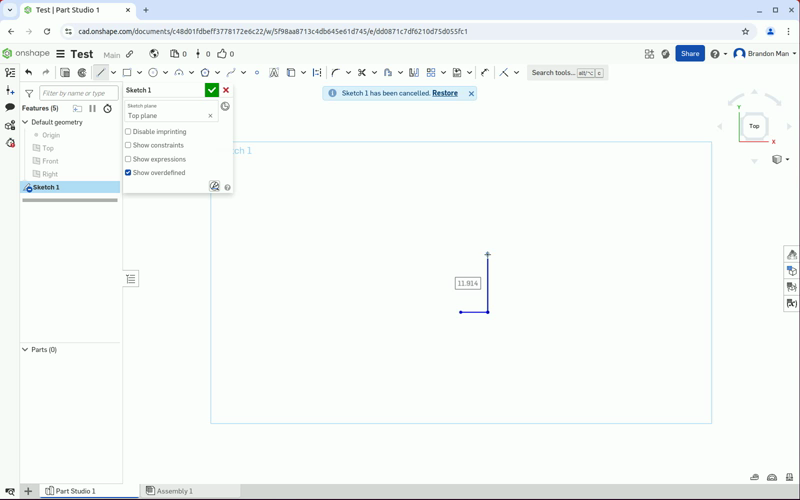
mouse_move(517, 254)
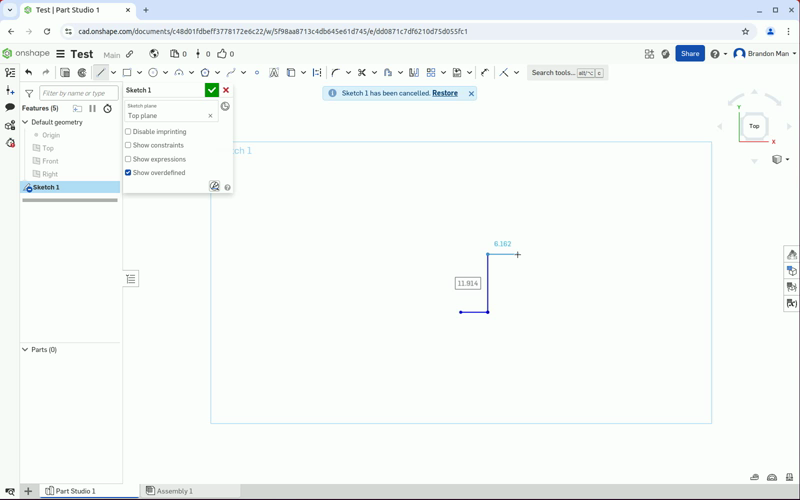
mouse_move(460, 254)
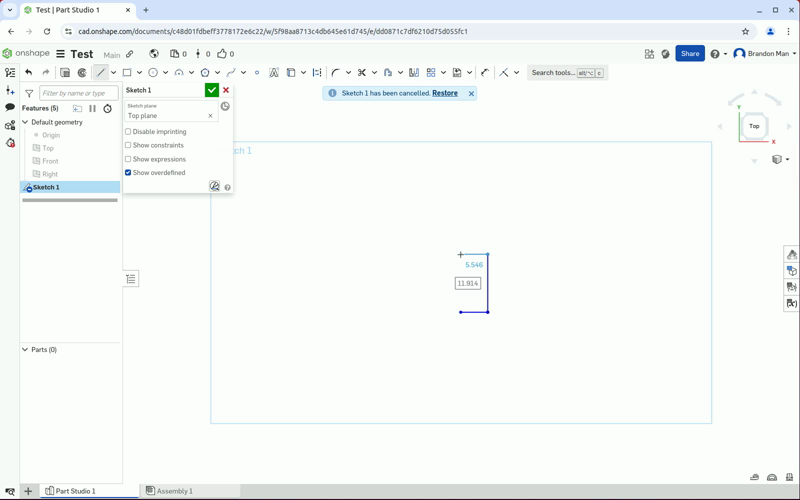
click(460, 254)
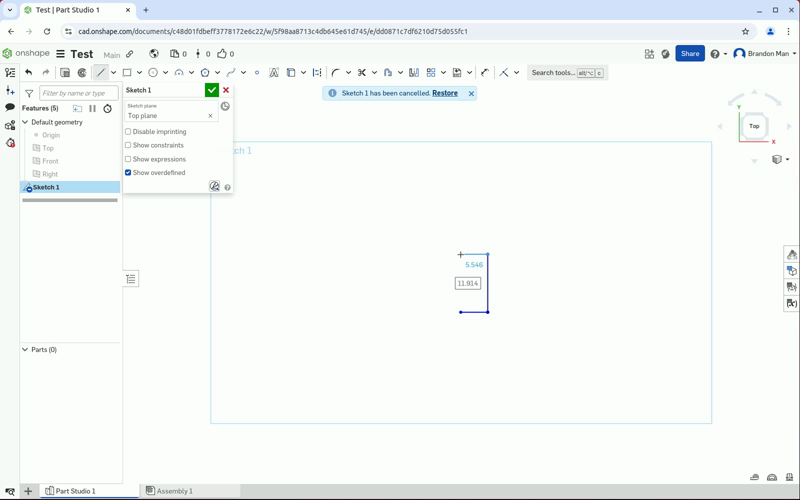
key_up(shift)
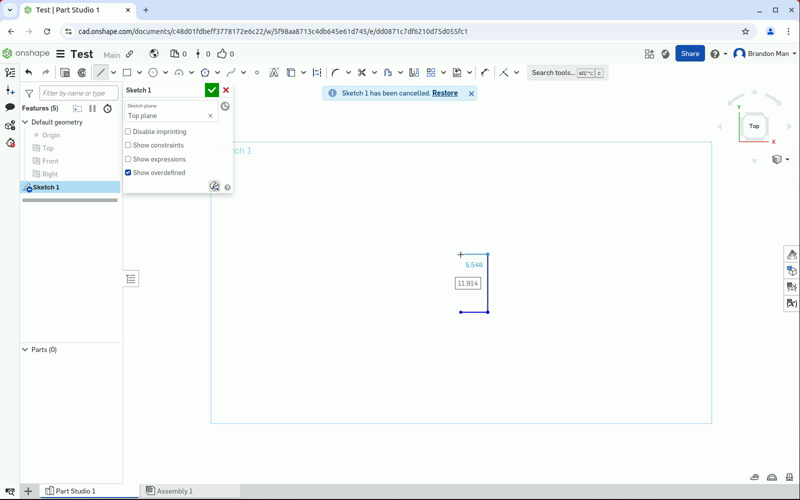
mouse_move(490, 254)
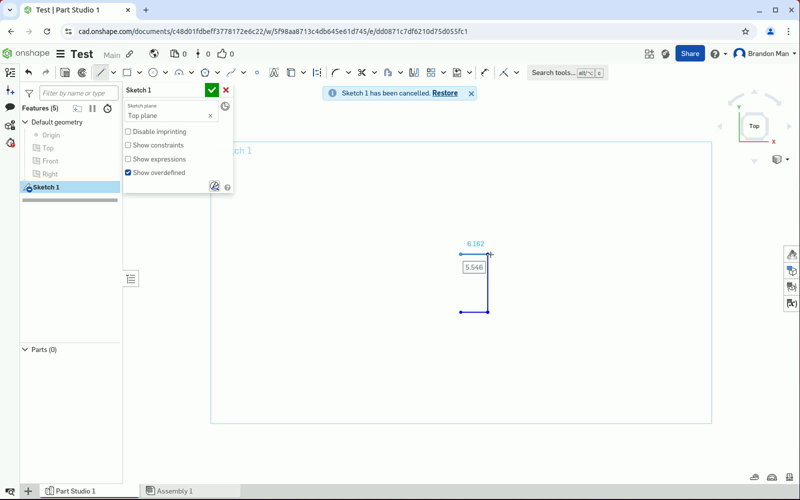
key_down(shift)
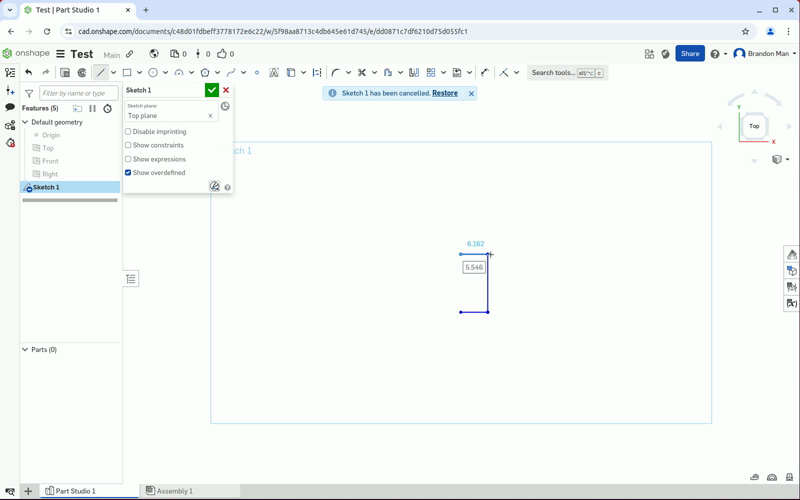
mouse_move(460, 312)
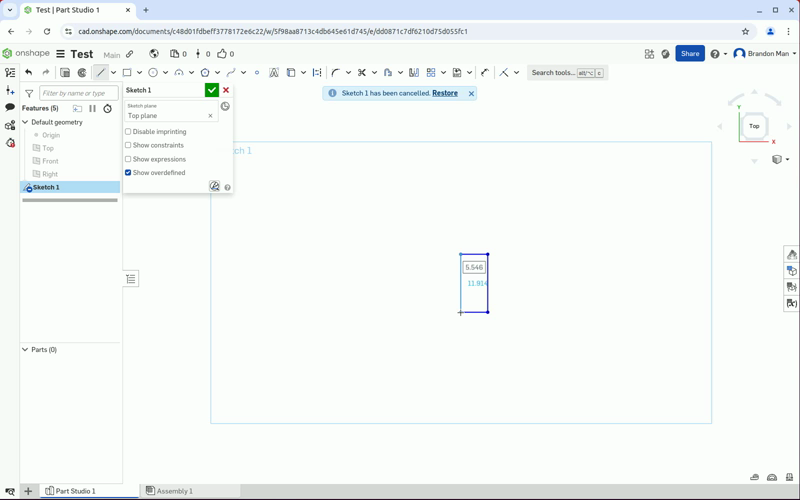
key_up(shift)
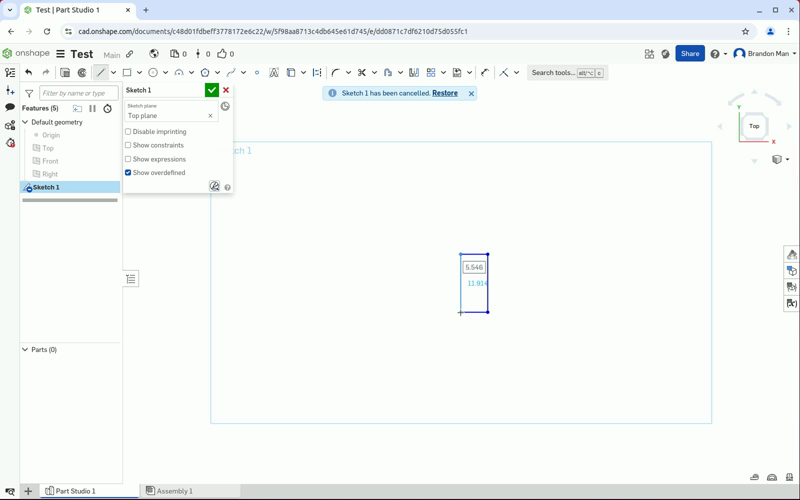
click(460, 312)
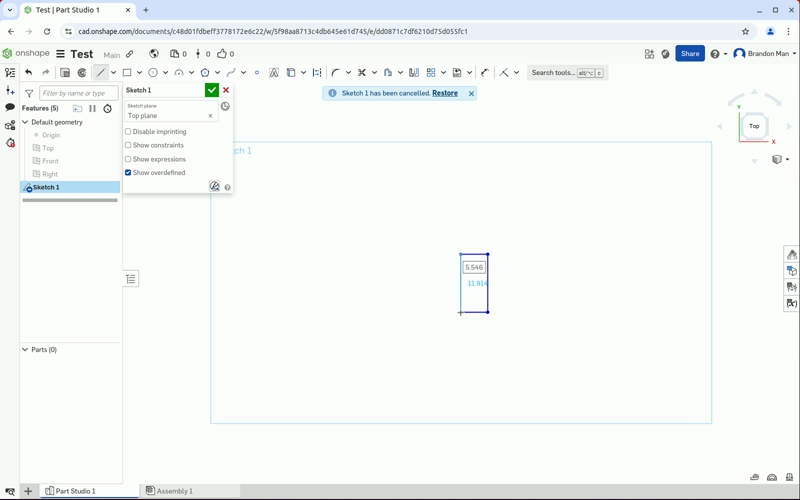
key(esc)
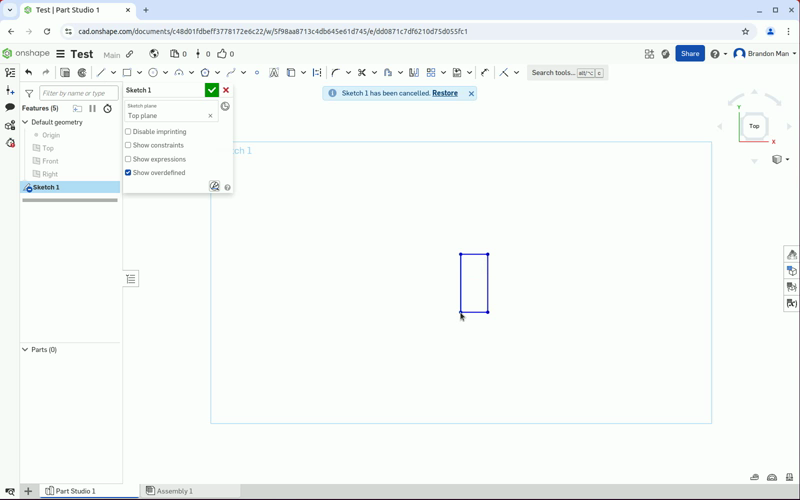
mouse_move(465, 289)
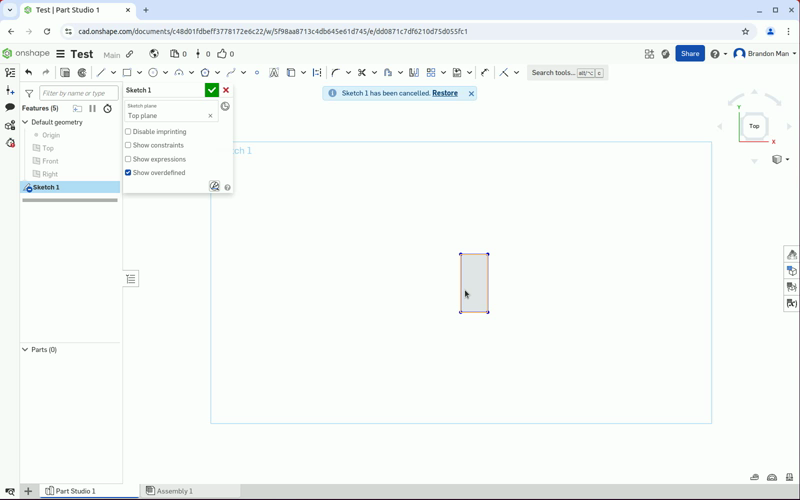
scroll(6)
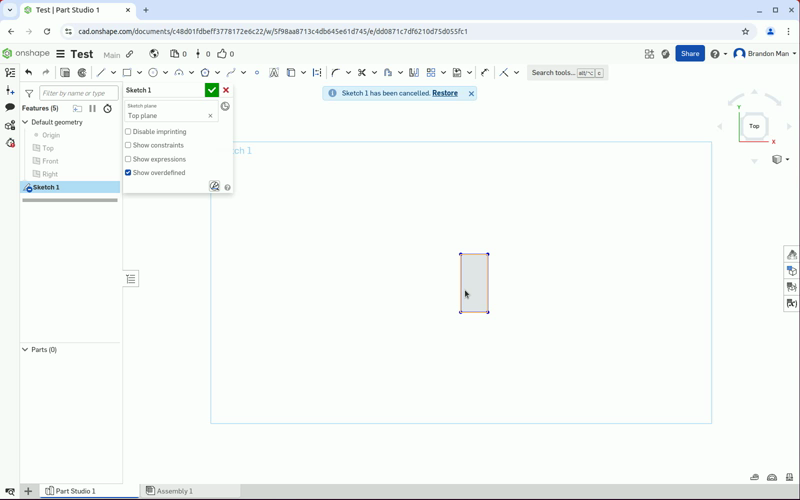
scroll(6)
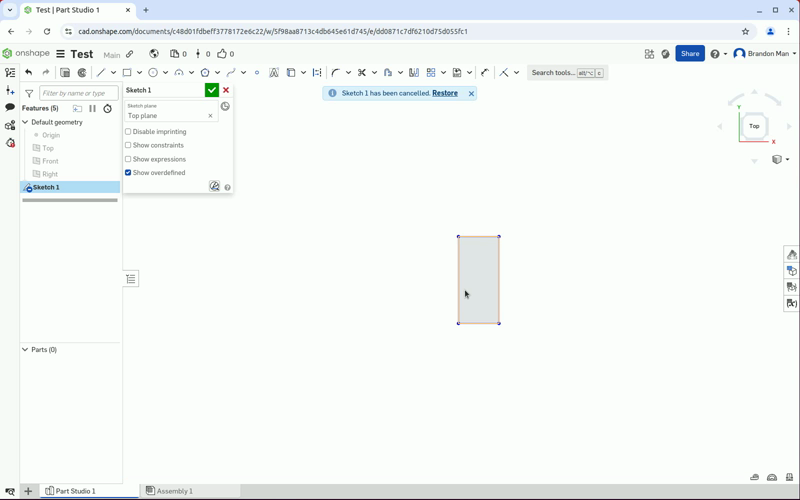
scroll(6)
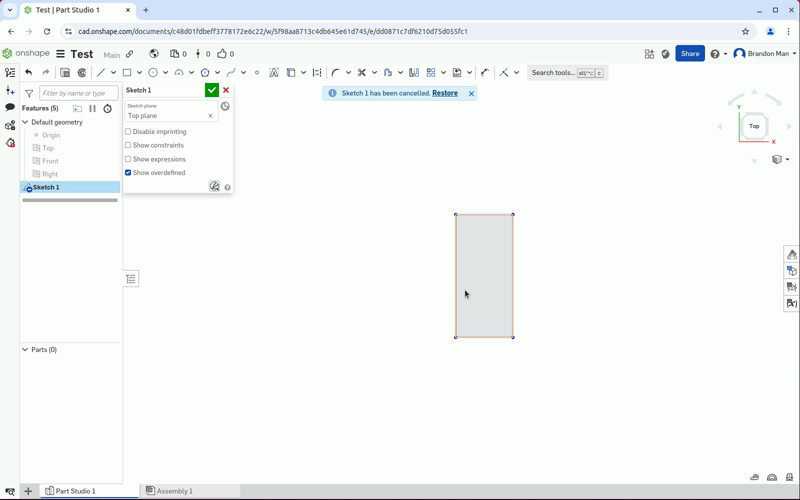
scroll(6)
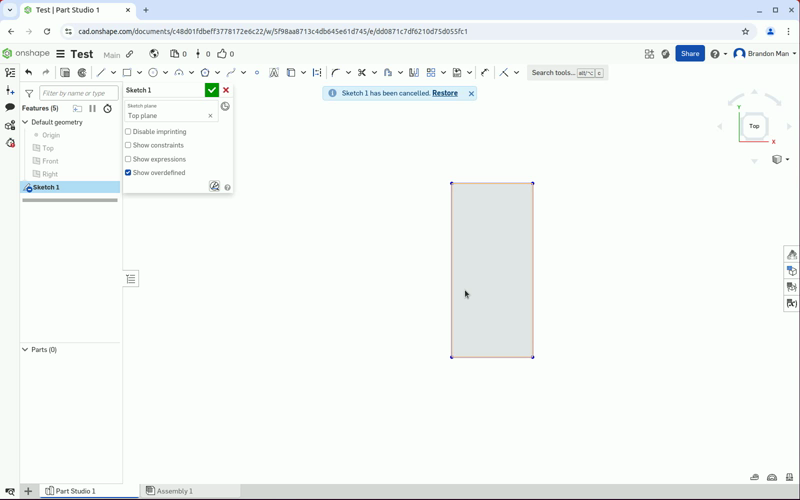
scroll(6)
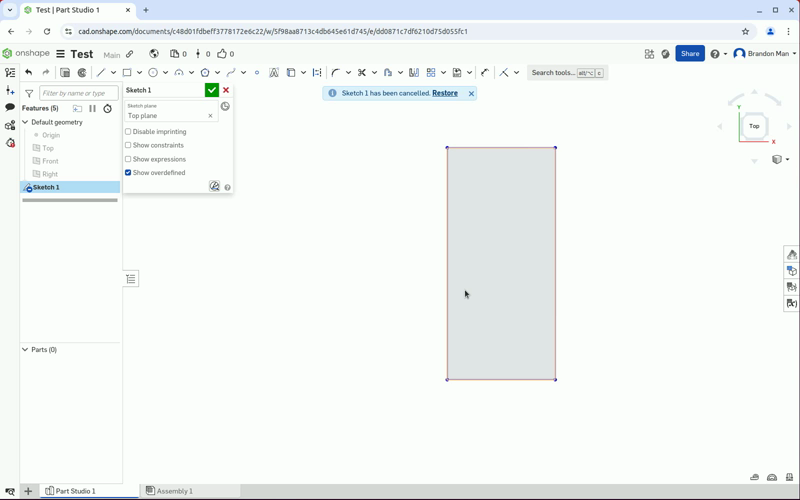
scroll(6)
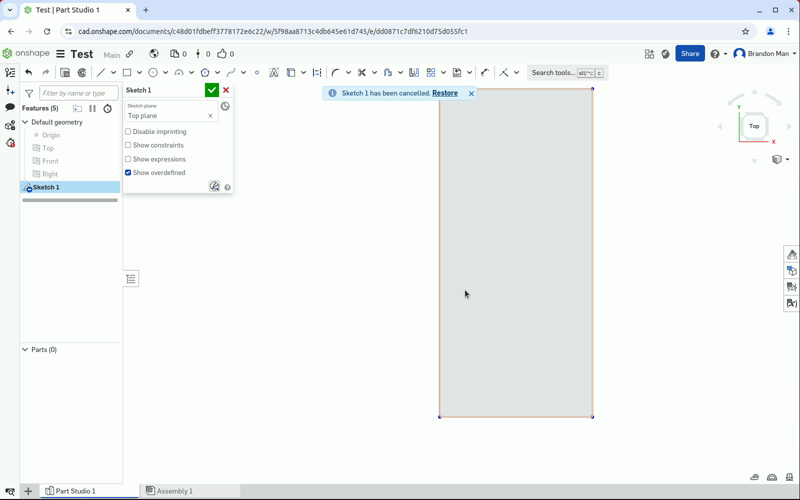
scroll(6)
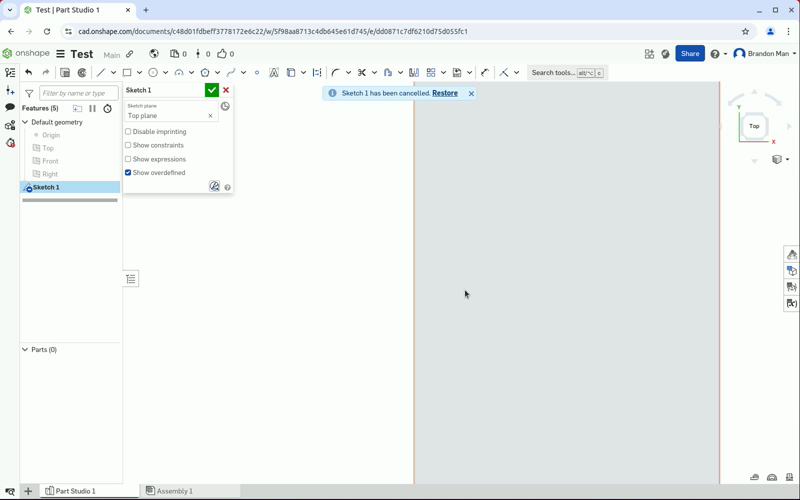
click(465, 289)
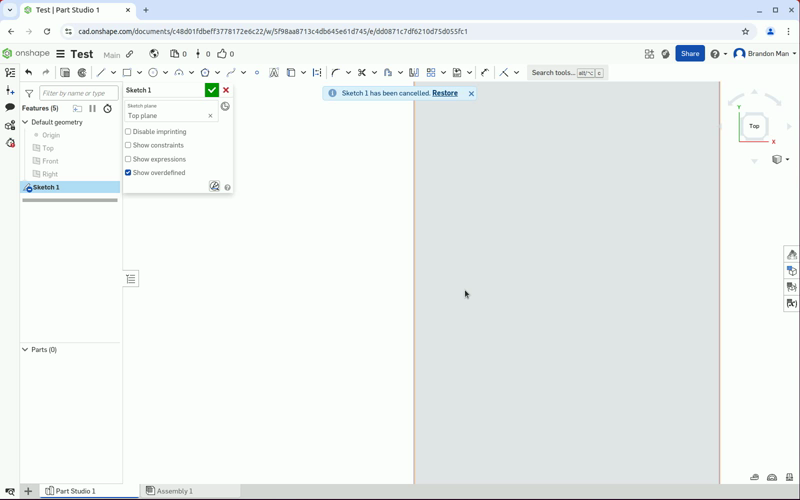
scroll(-6)
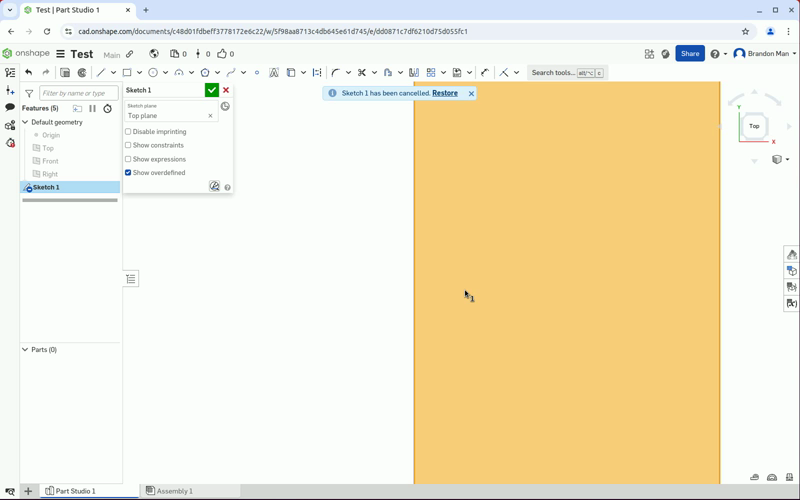
scroll(-6)
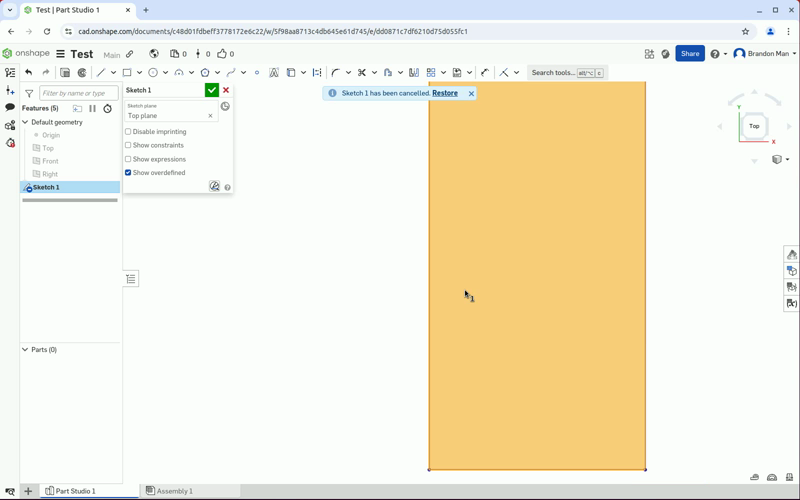
scroll(-6)
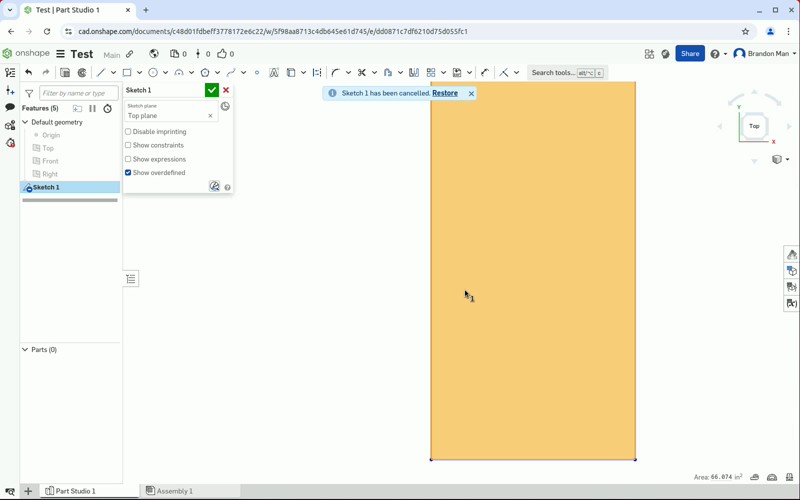
scroll(-6)
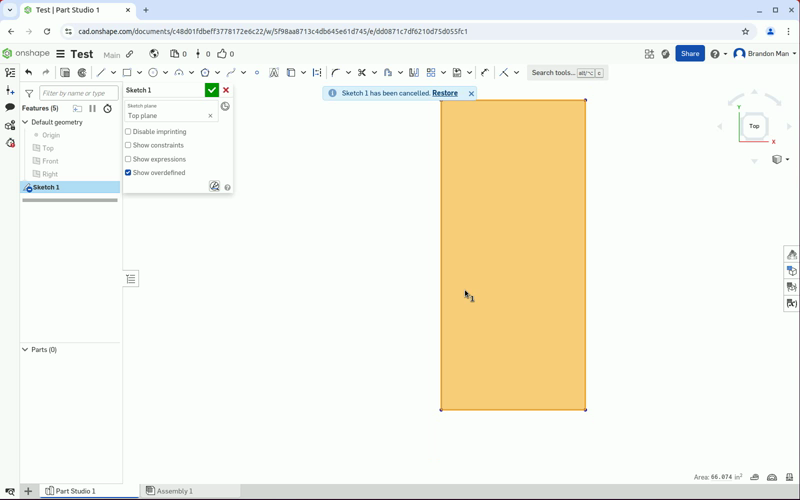
scroll(-6)
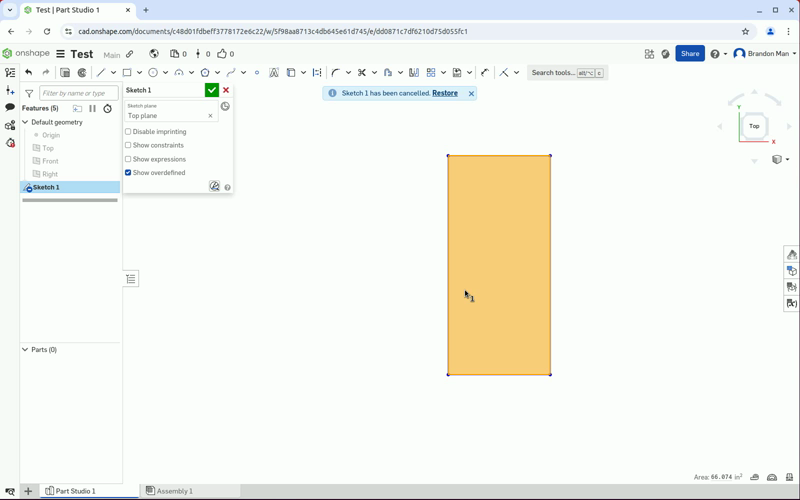
scroll(-6)
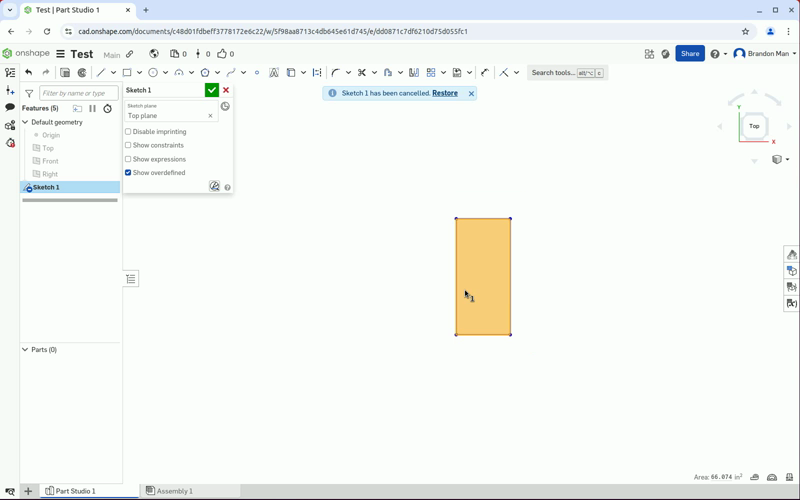
scroll(-6)
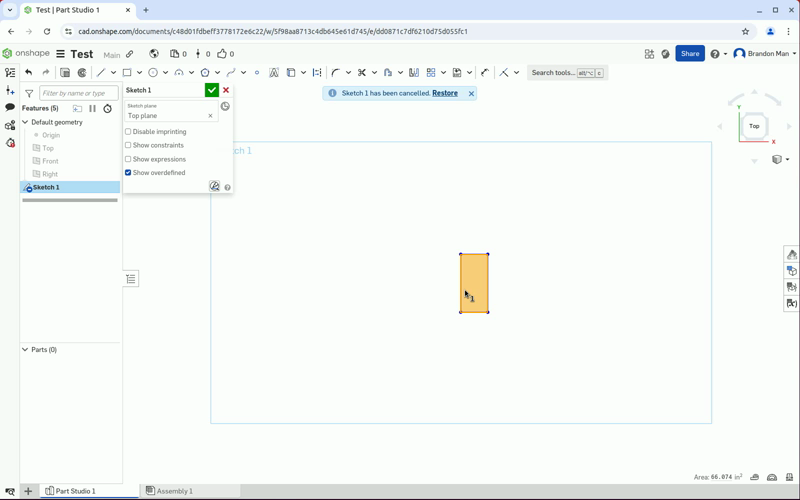
mouse_move(73, 352)
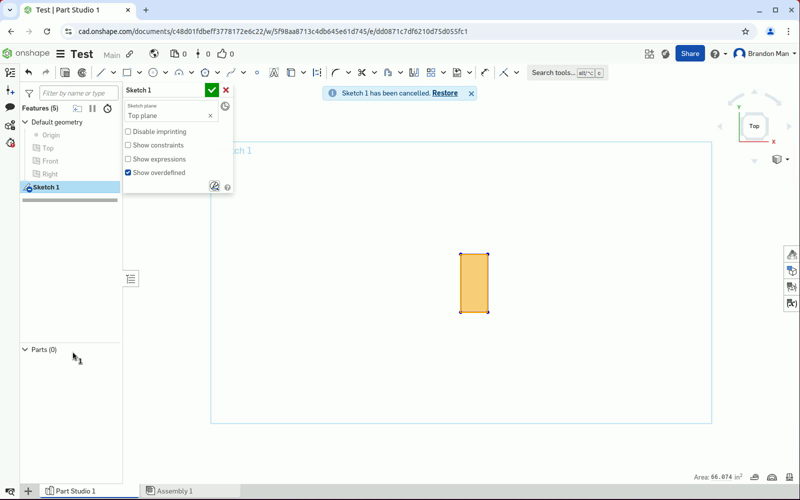
key(shift+y)
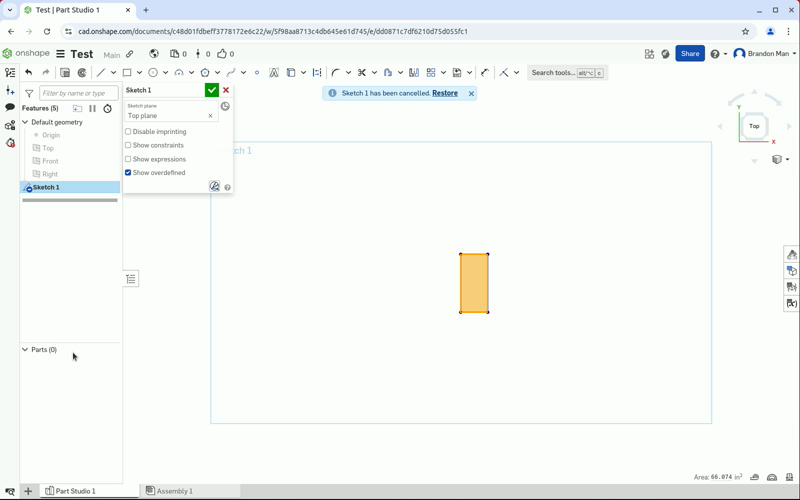
key(shift+e)
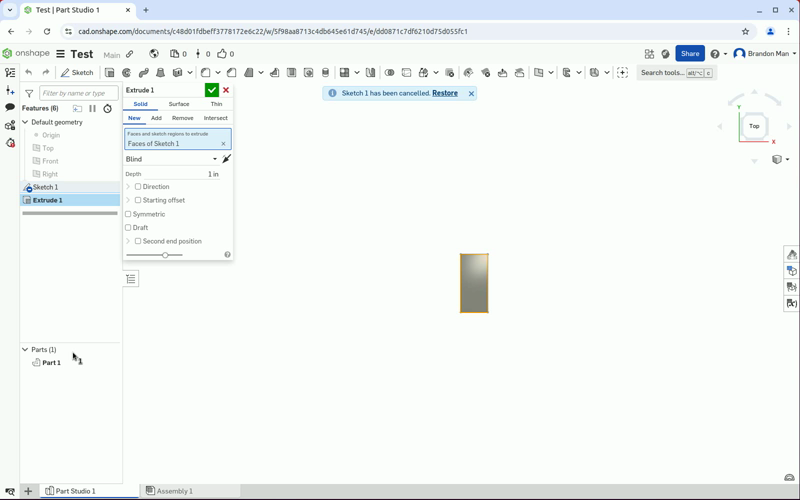
mouse_move(143, 106)
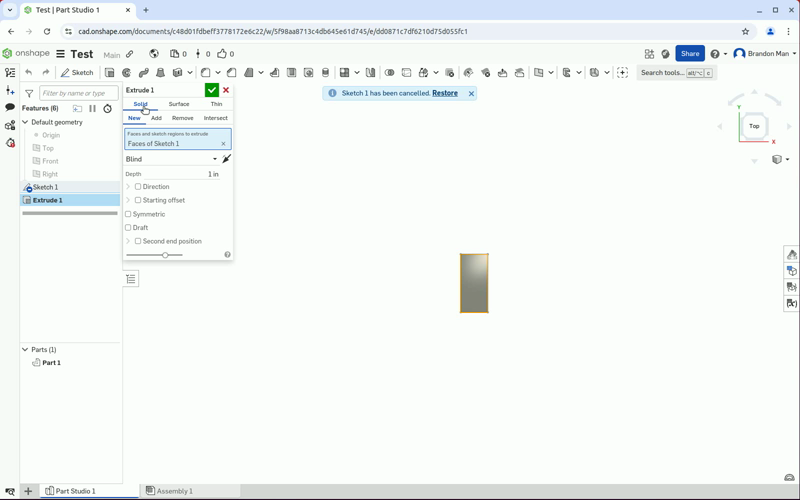
click(143, 106)
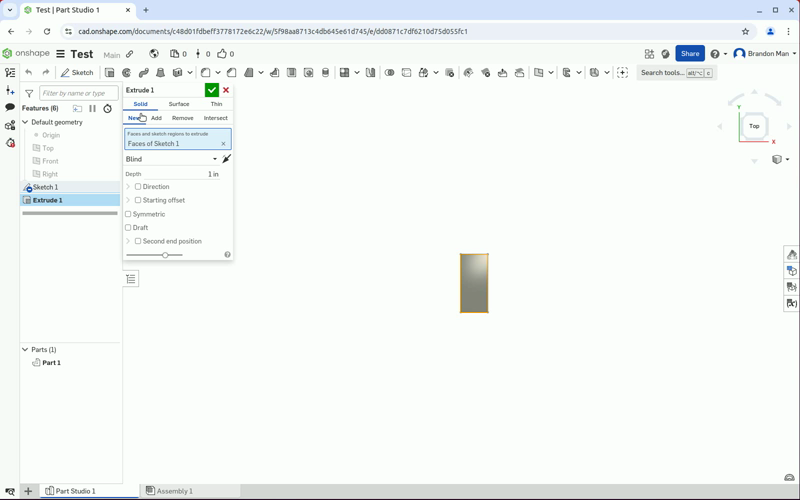
mouse_move(137, 120)
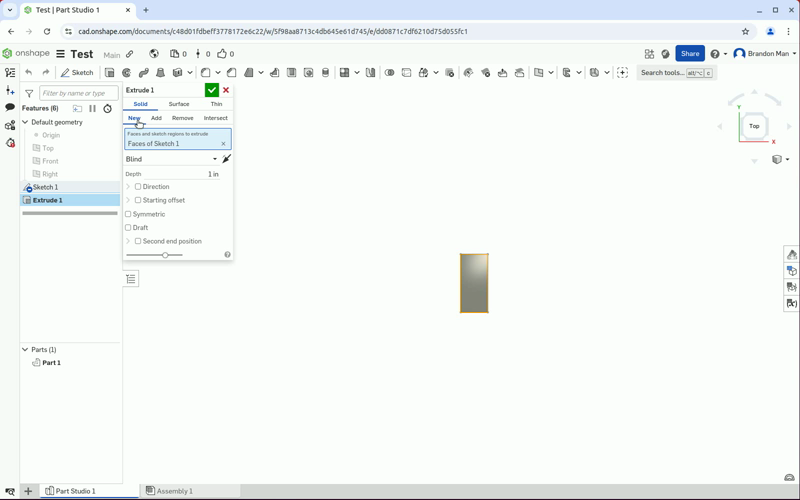
click(137, 120)
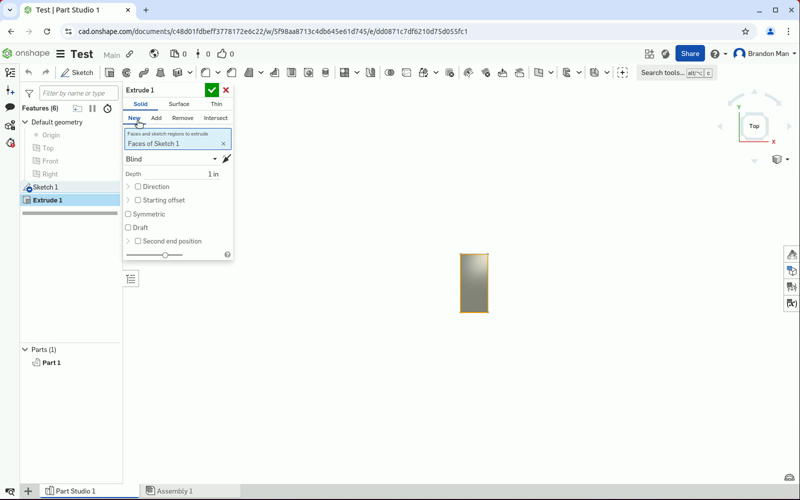
key(tab, 4)
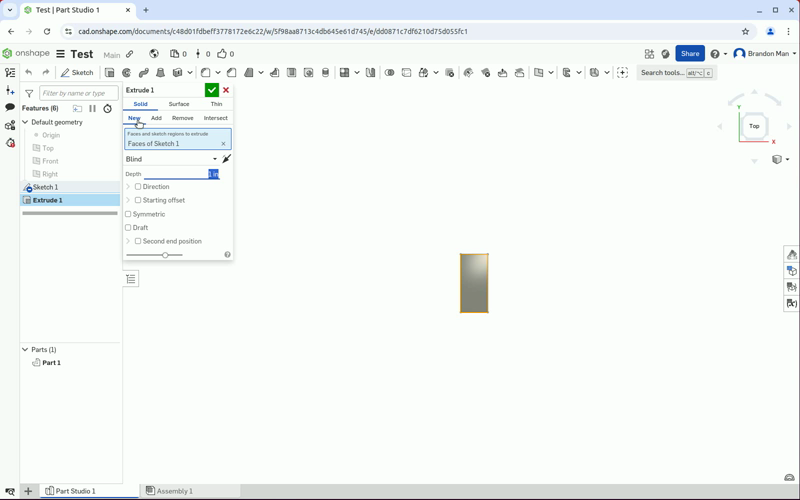
text(9.388)
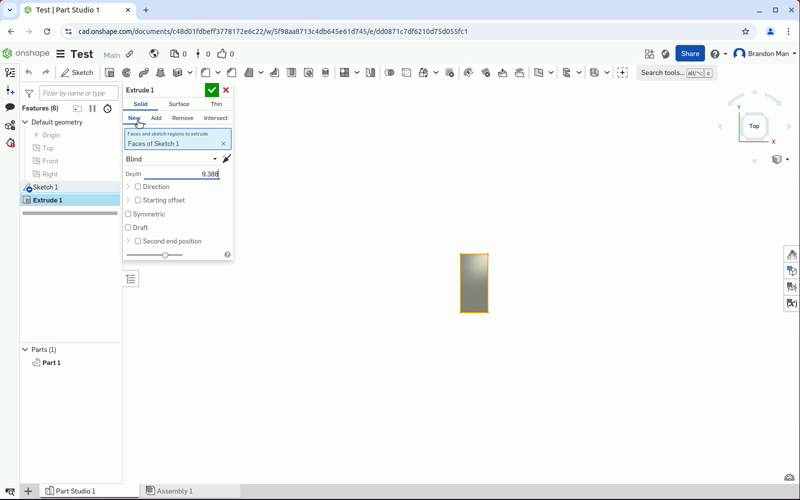
key(enter)
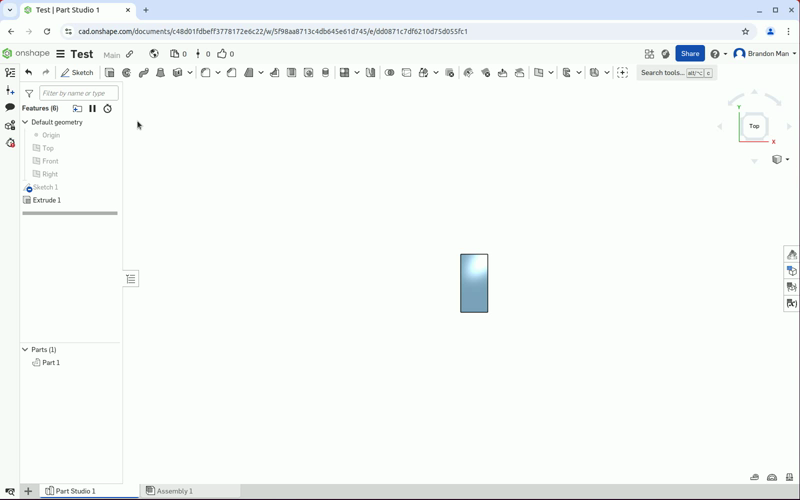
key(shift+h)
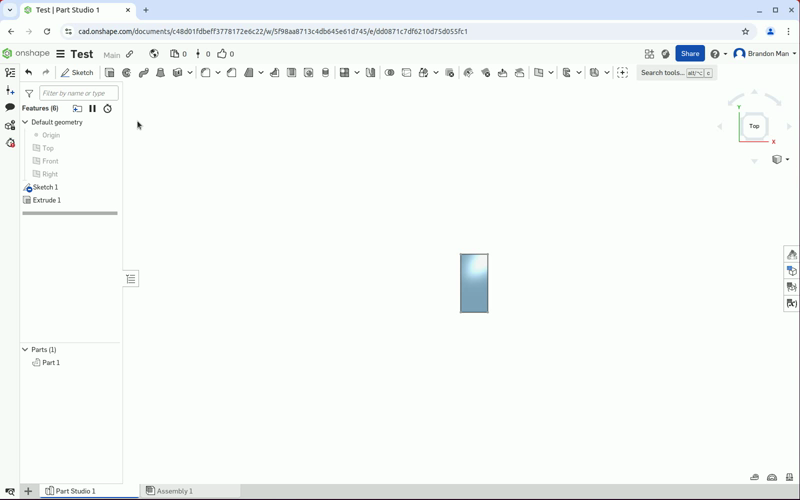
key(shift+h)
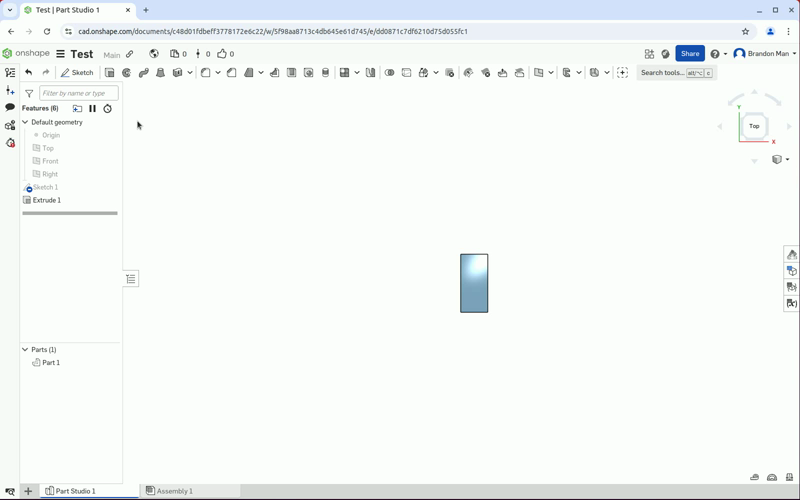
mouse_move(73, 189)
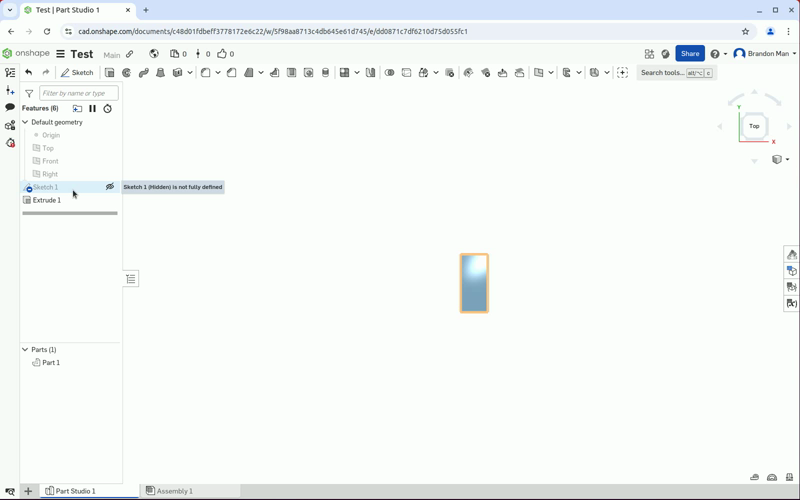
click(73, 189)
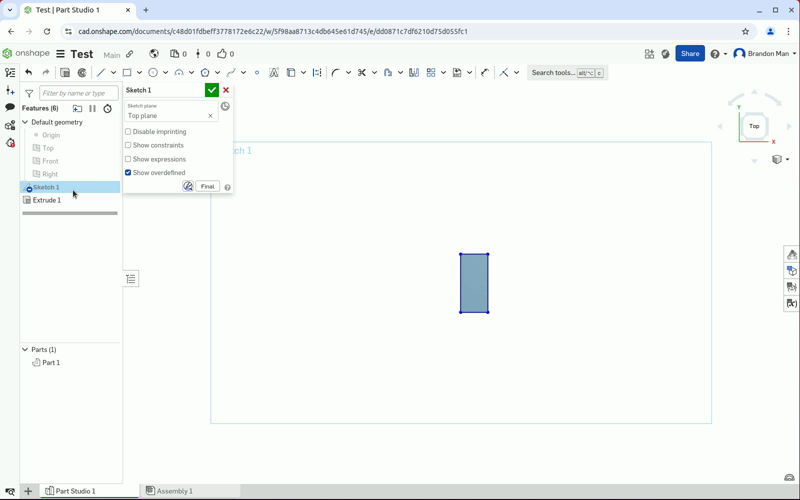
mouse_move(229, 92)
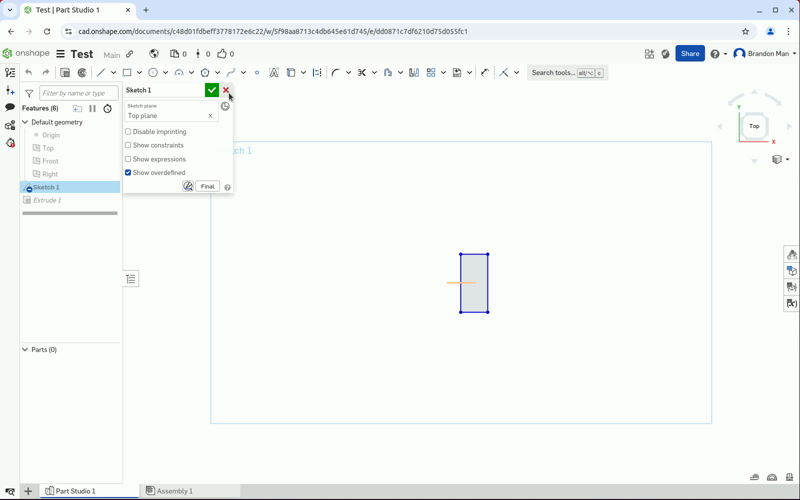
click(229, 92)
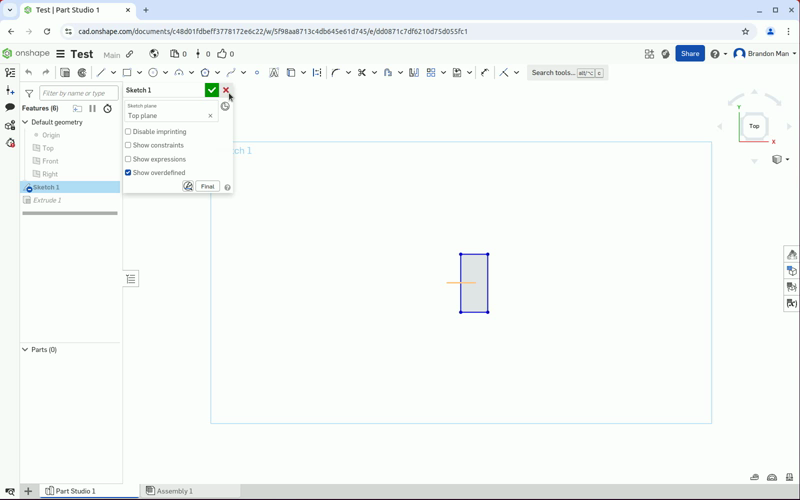
key(shift+s)
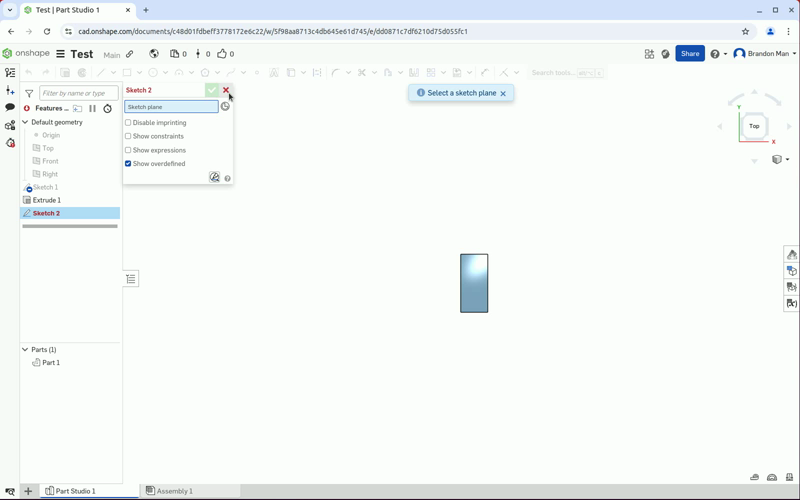
mouse_move(73, 150)
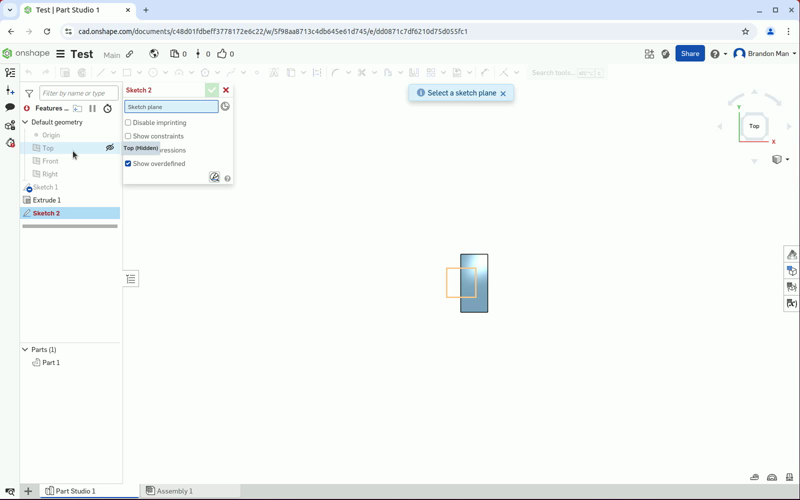
click(73, 150)
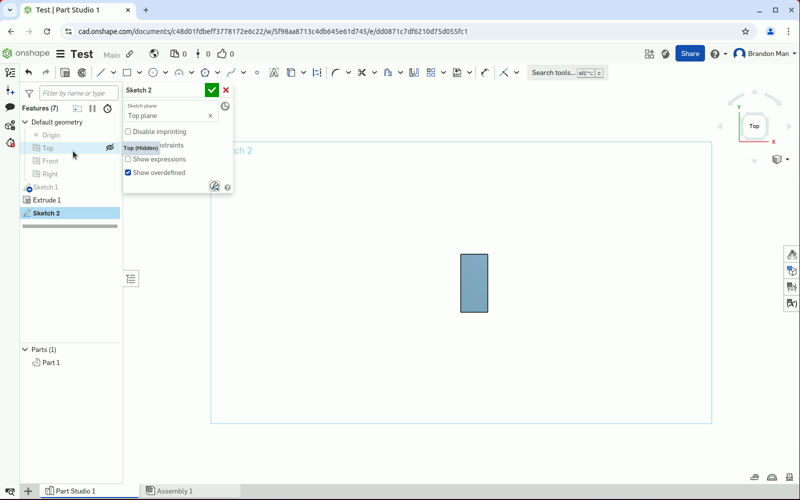
mouse_move(73, 352)
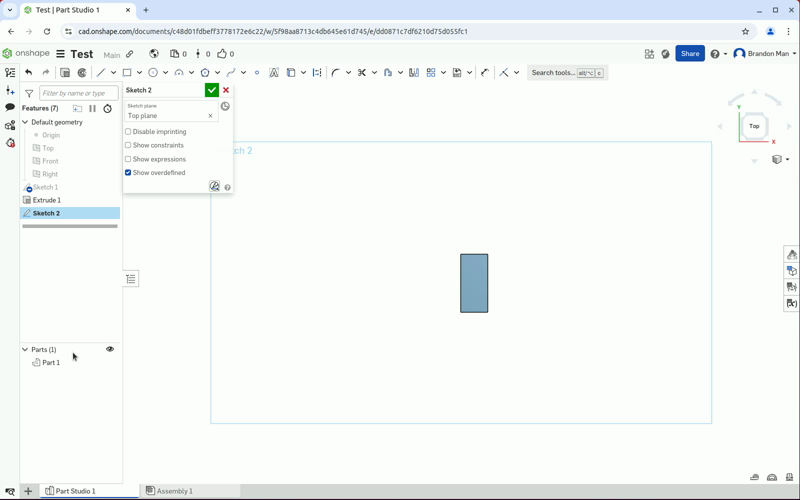
key(y)
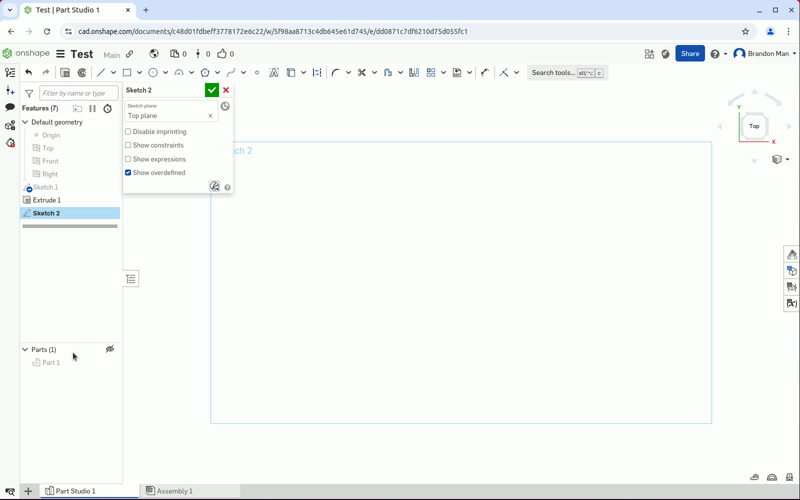
key(l)
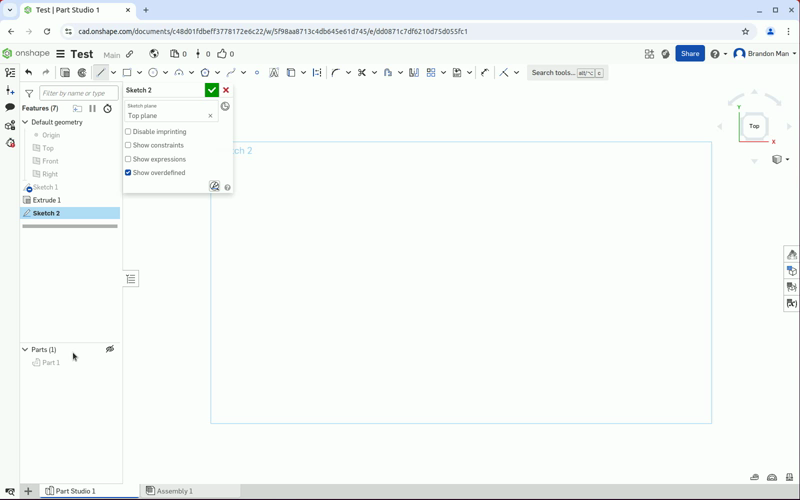
key_down(shift)
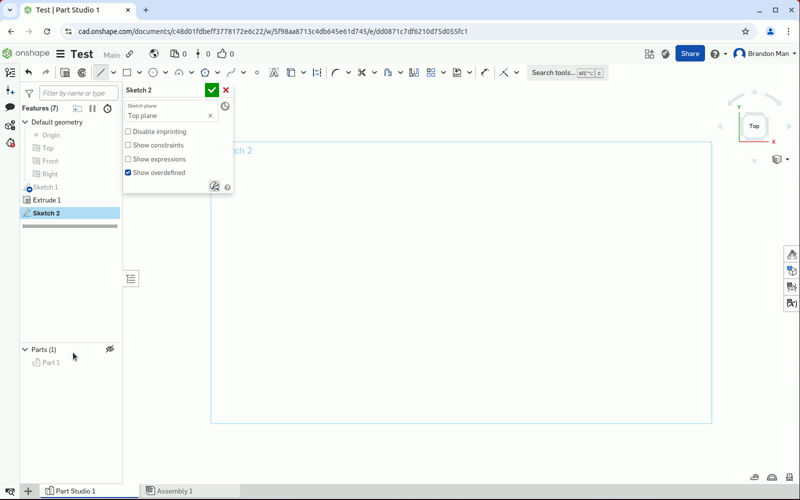
mouse_move(487, 299)
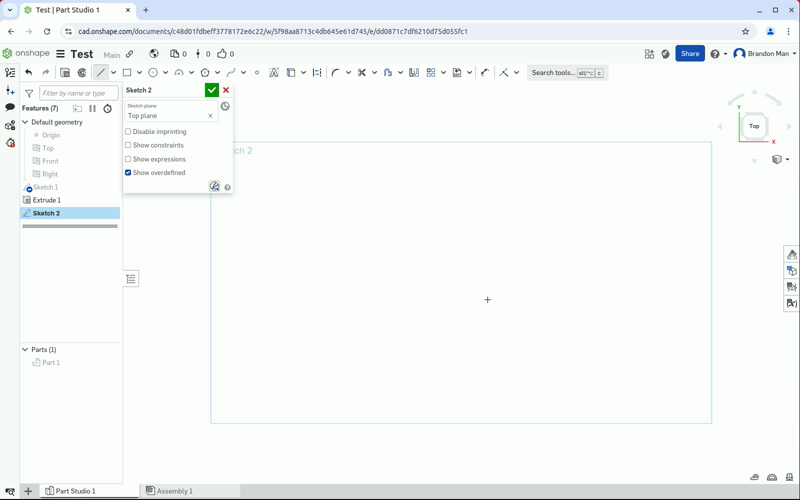
click(487, 299)
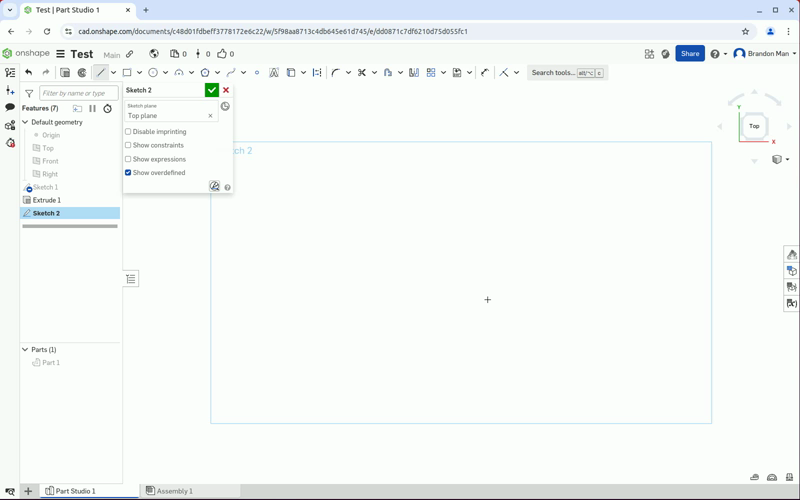
key_up(shift)
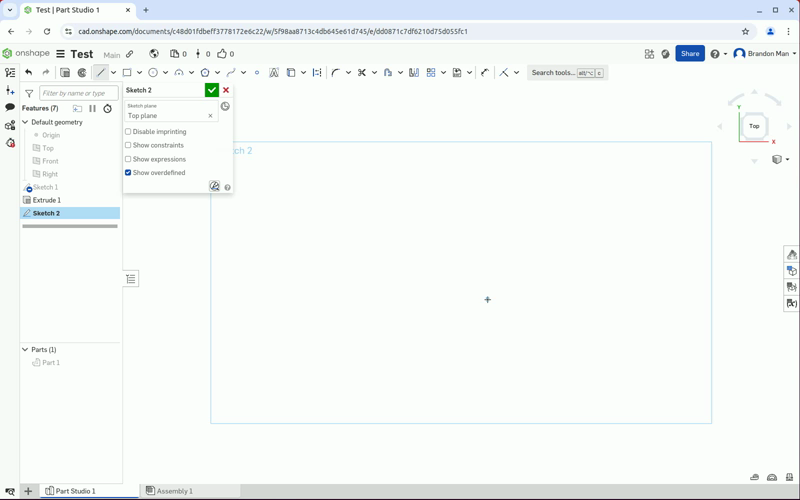
key_down(shift)
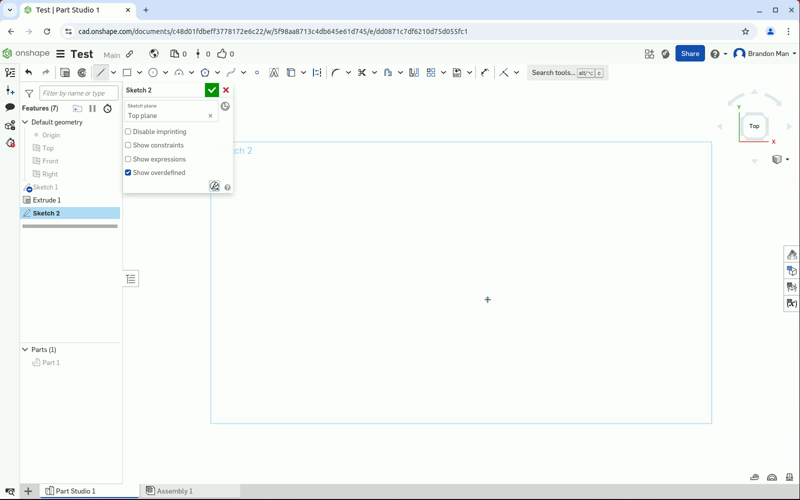
mouse_move(517, 299)
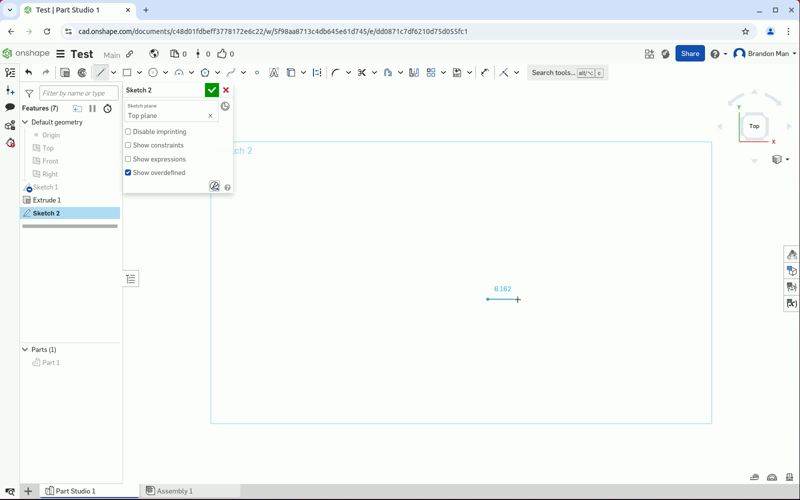
mouse_move(544, 299)
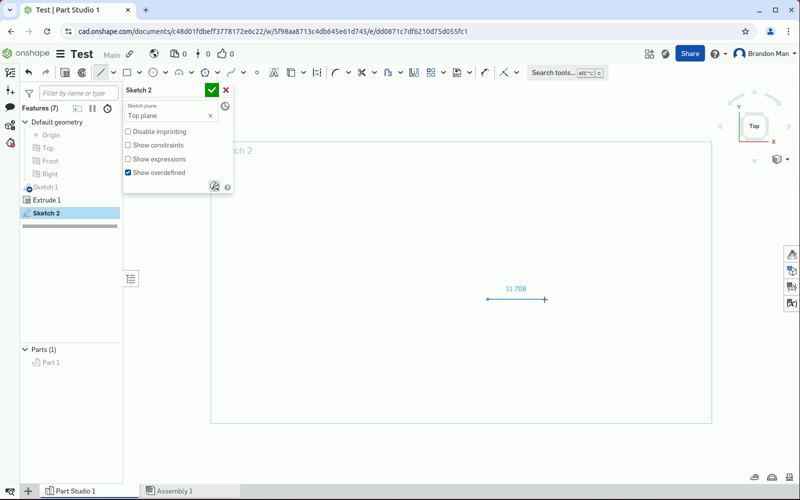
click(544, 299)
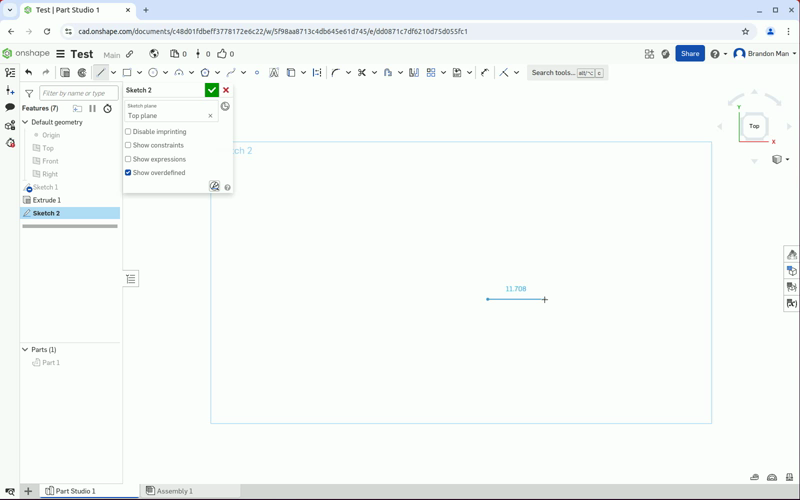
key_up(shift)
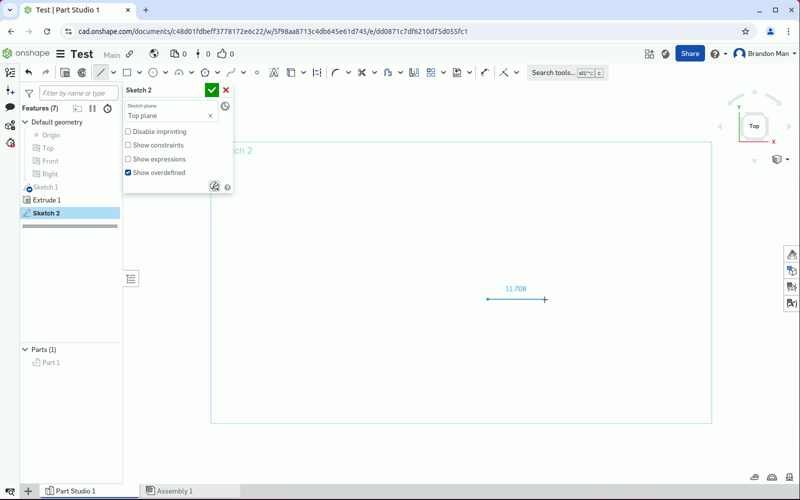
key_down(shift)
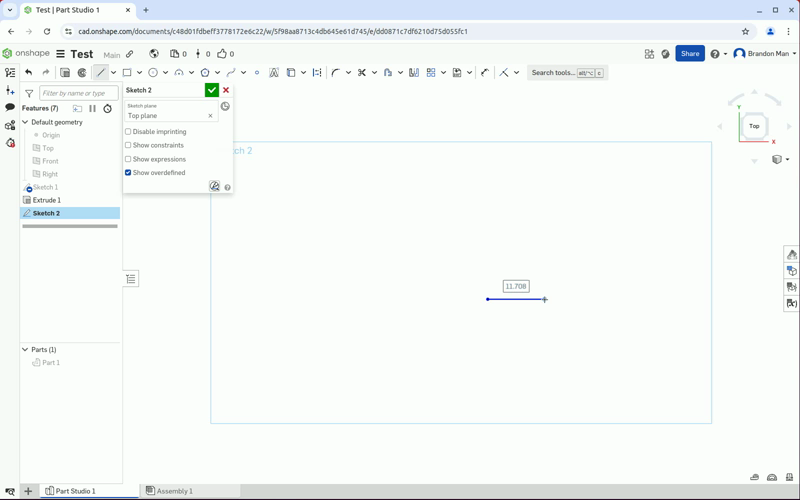
mouse_move(574, 299)
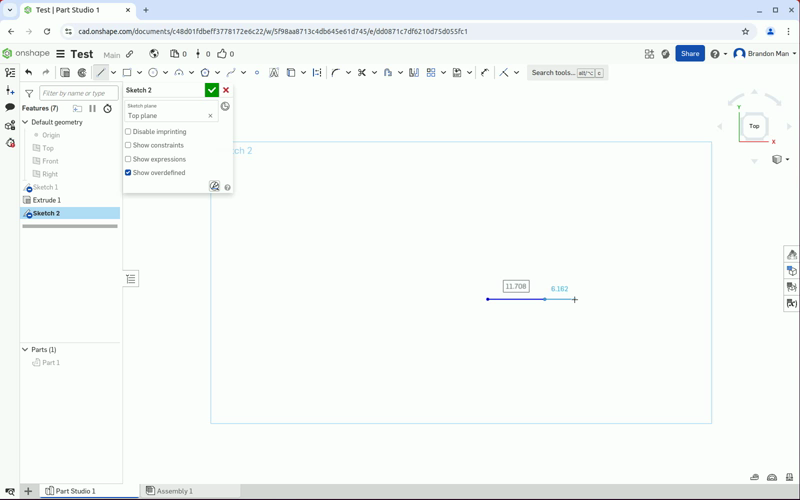
mouse_move(573, 282)
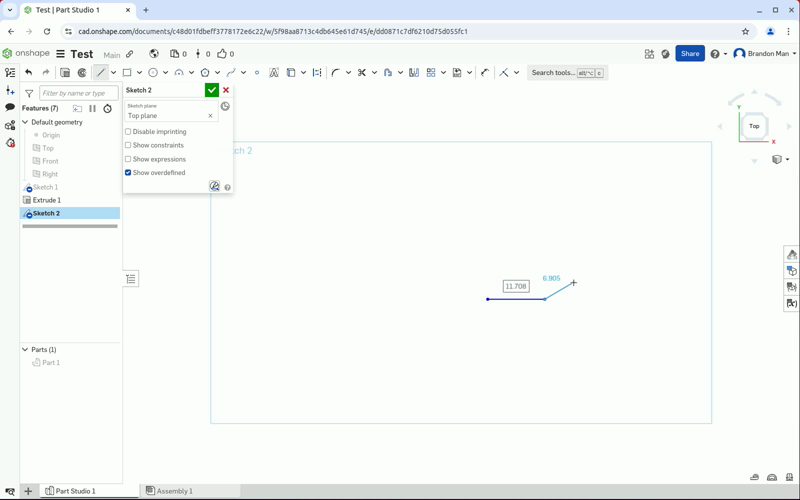
click(573, 282)
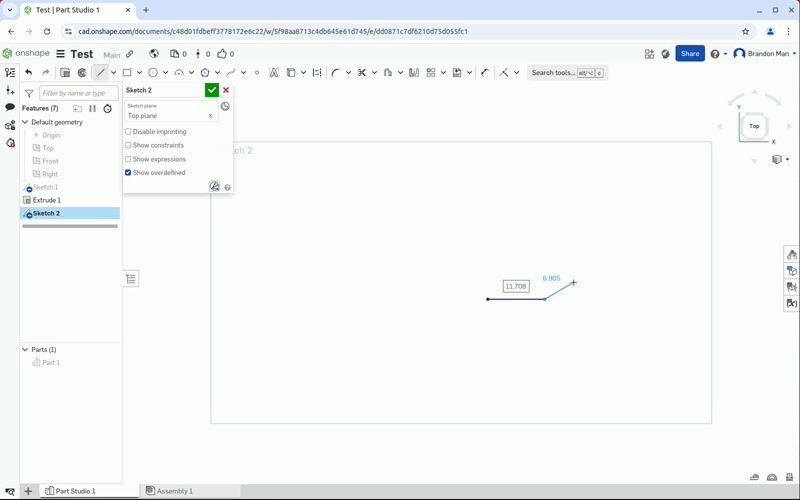
key_up(shift)
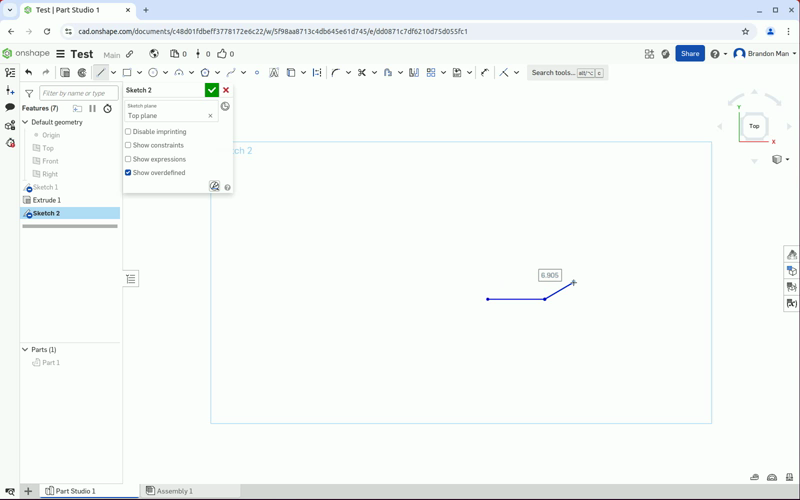
key_down(shift)
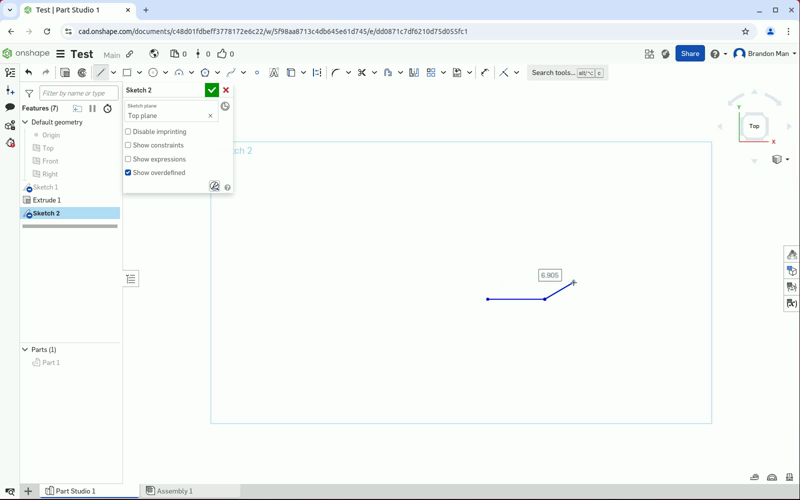
mouse_move(589, 282)
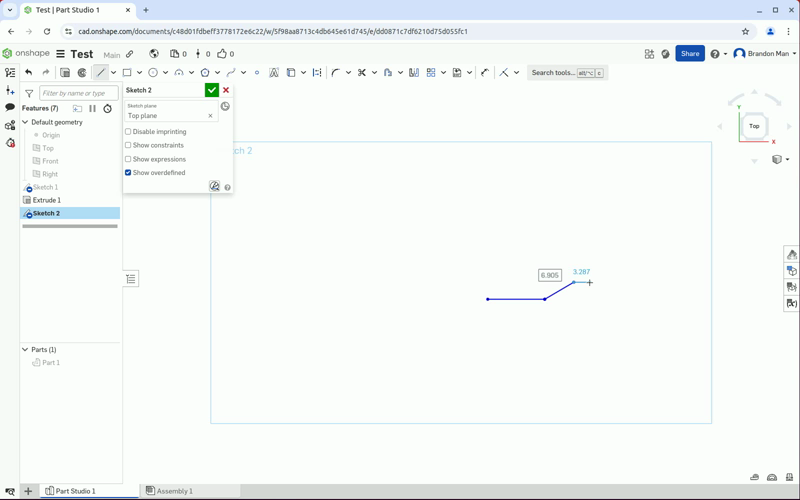
mouse_move(544, 265)
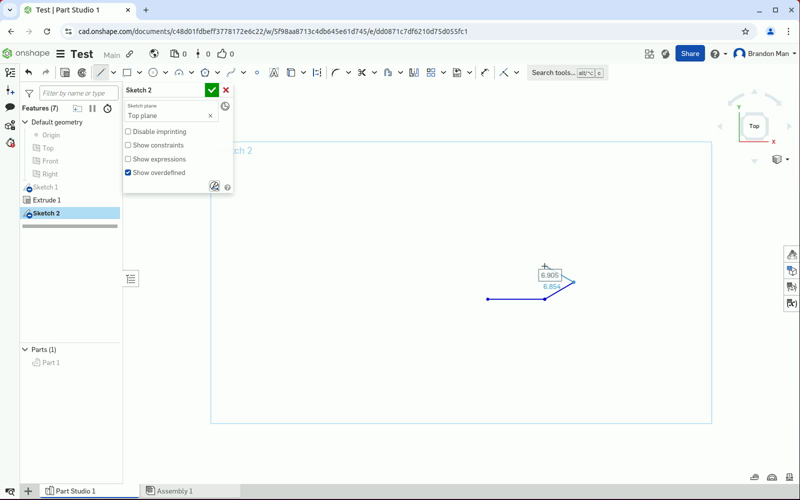
click(544, 265)
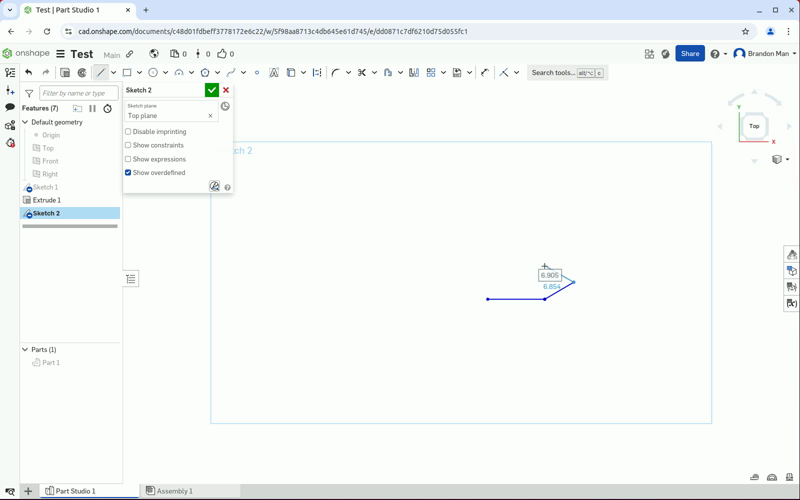
key_up(shift)
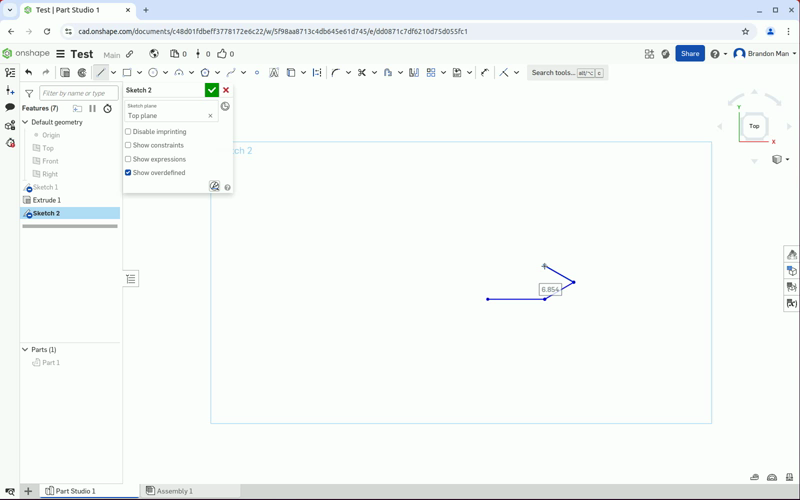
key_down(shift)
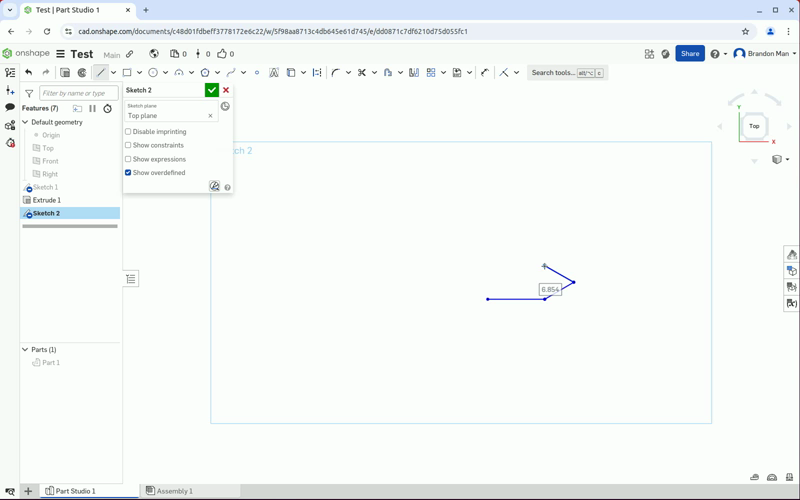
mouse_move(574, 265)
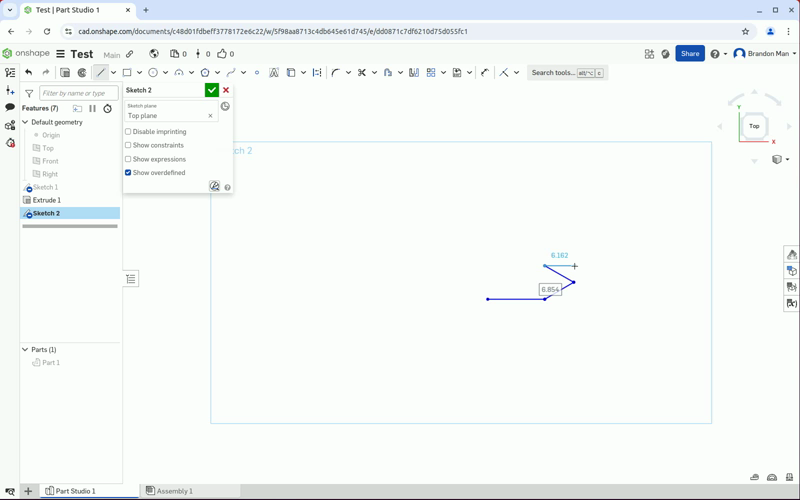
mouse_move(487, 265)
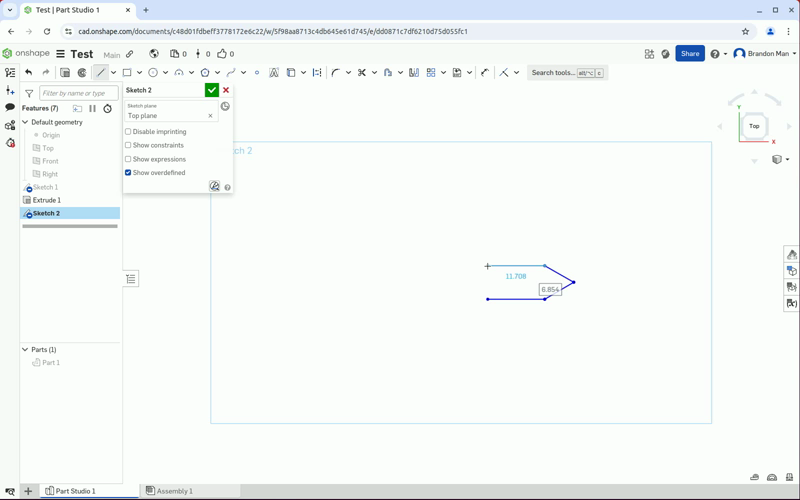
click(487, 265)
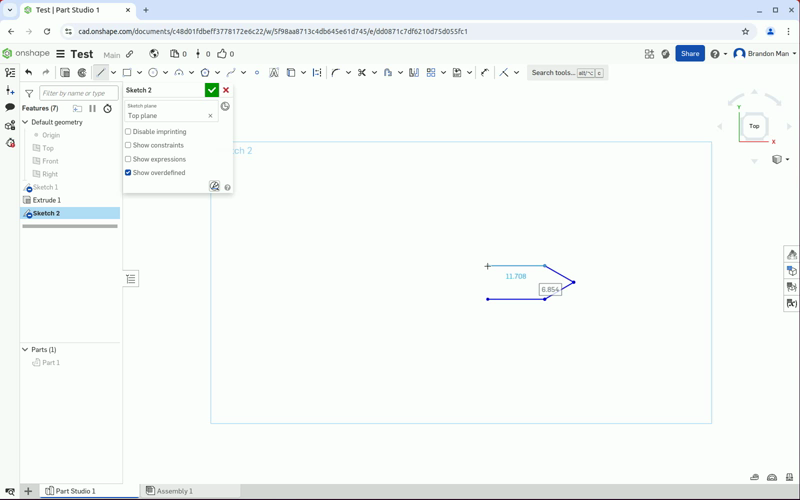
key_up(shift)
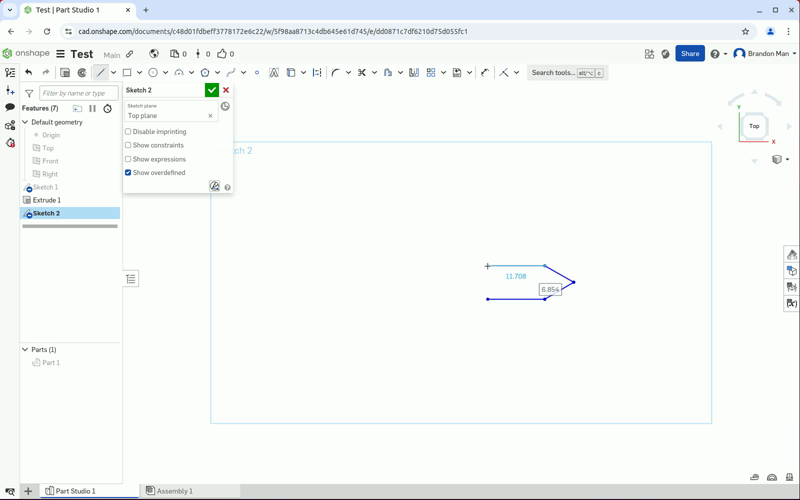
mouse_move(517, 265)
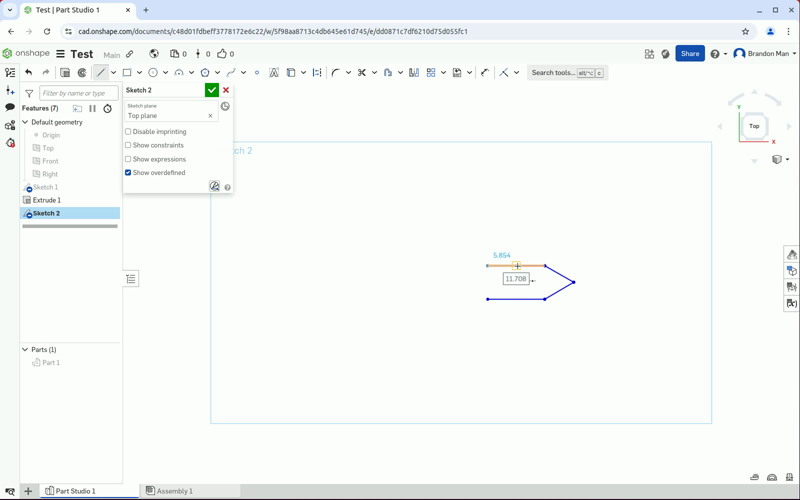
key_down(shift)
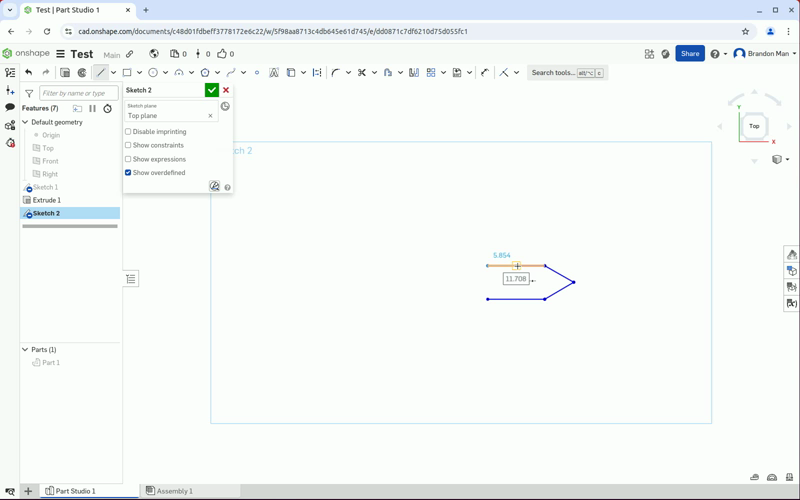
mouse_move(487, 299)
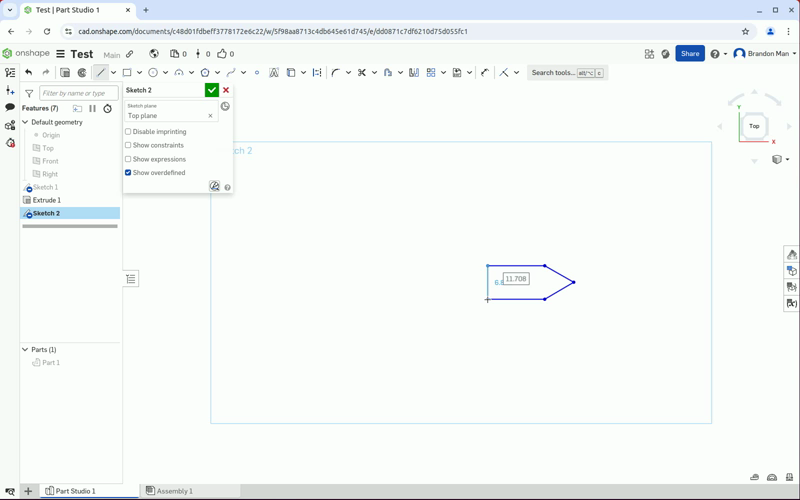
key_up(shift)
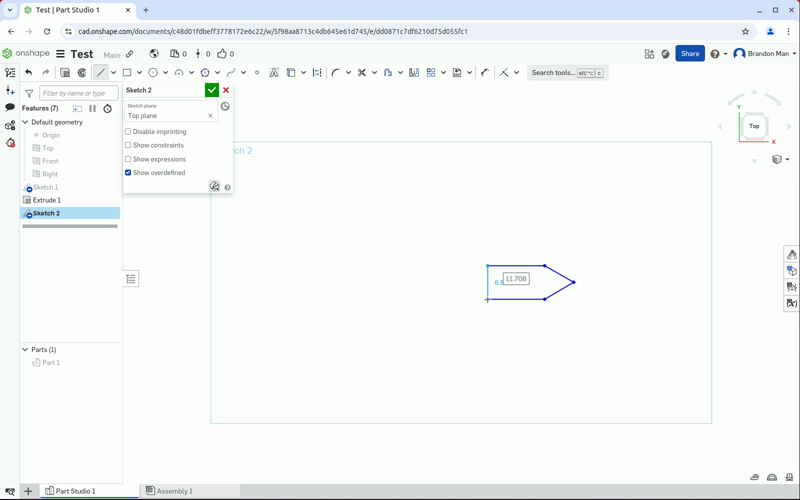
click(487, 299)
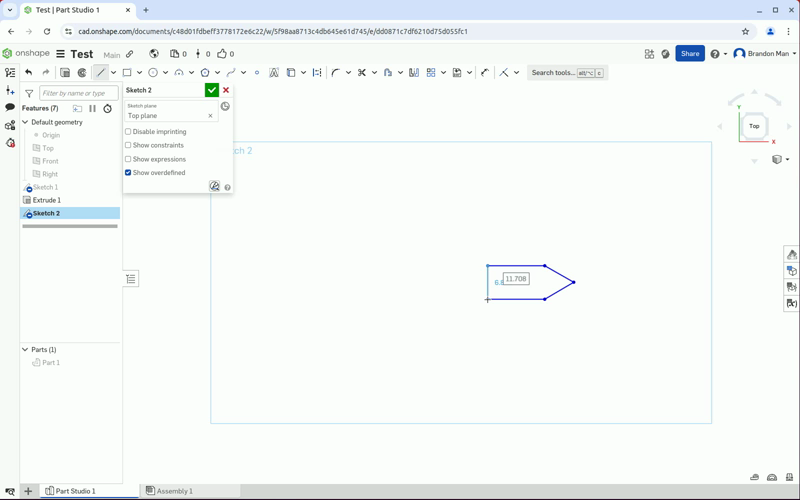
key(esc)
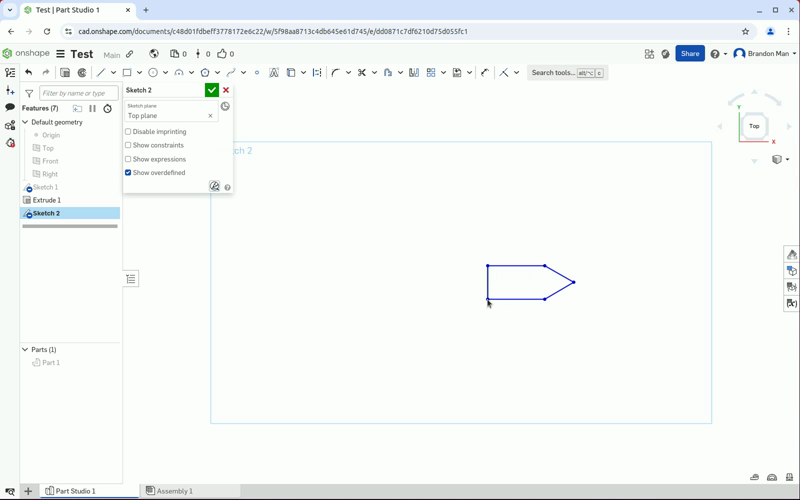
mouse_move(551, 280)
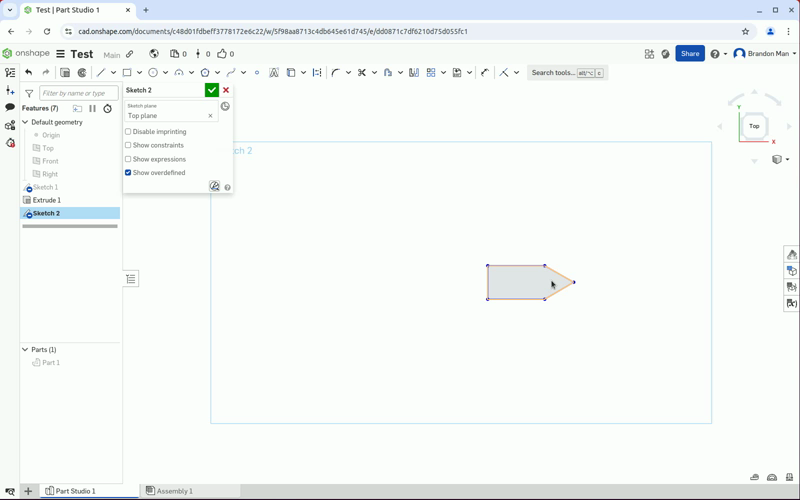
click(551, 280)
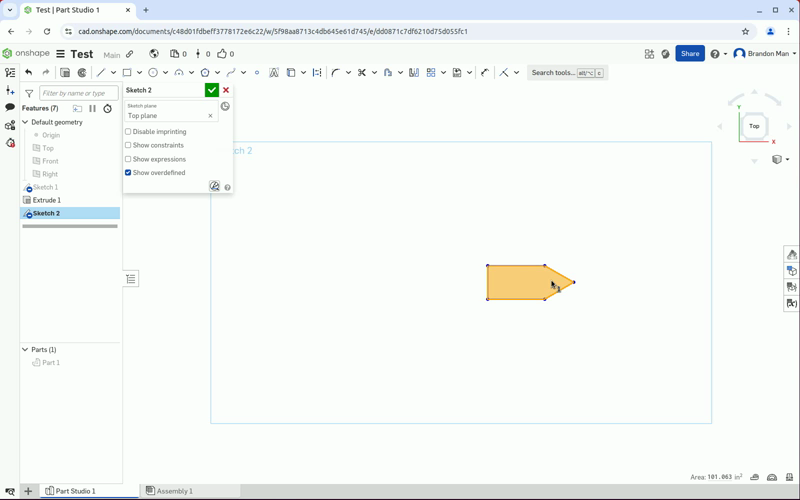
mouse_move(73, 352)
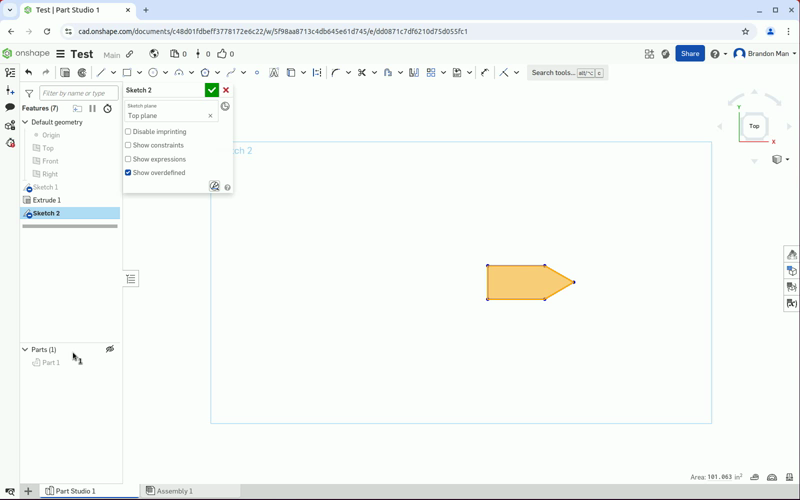
key(shift+y)
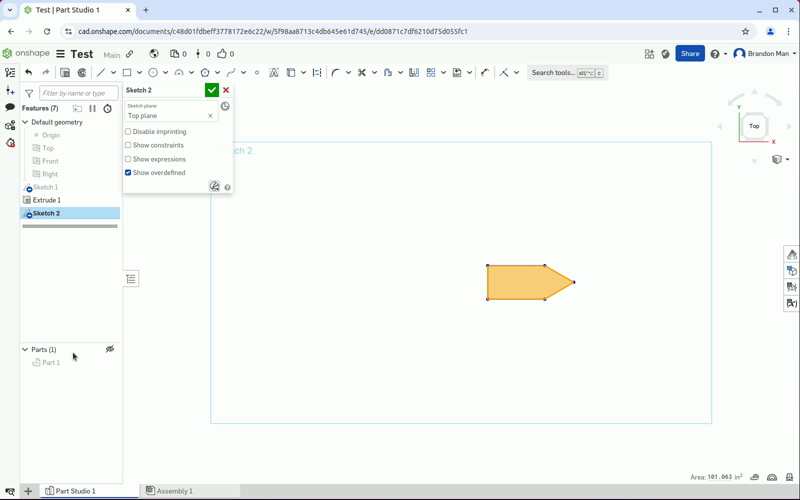
key(shift+e)
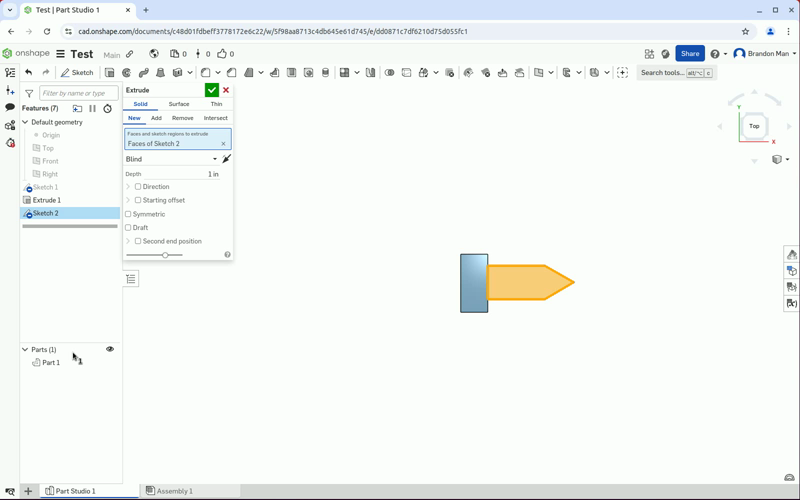
mouse_move(143, 106)
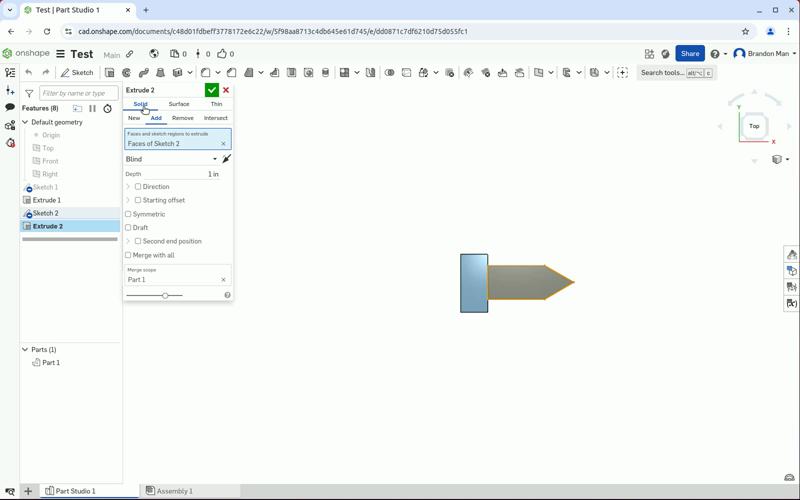
click(143, 106)
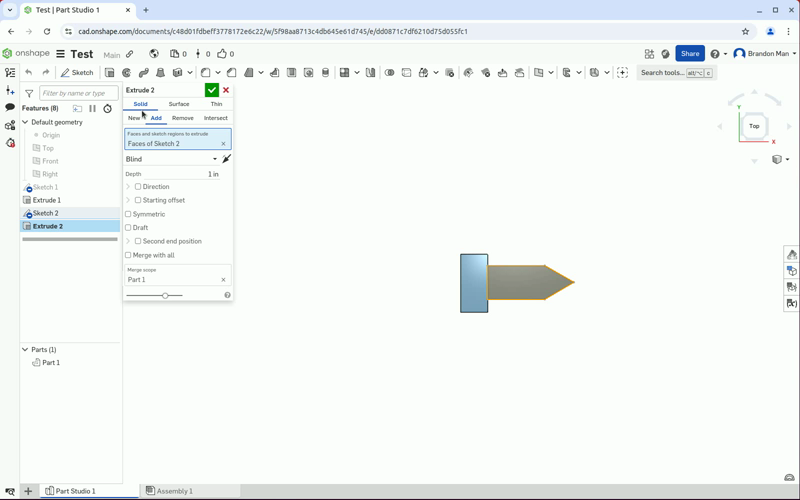
mouse_move(137, 120)
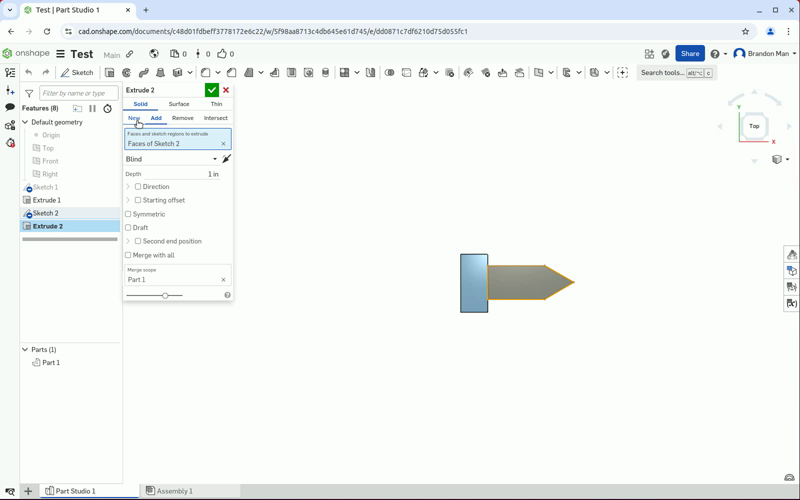
click(137, 120)
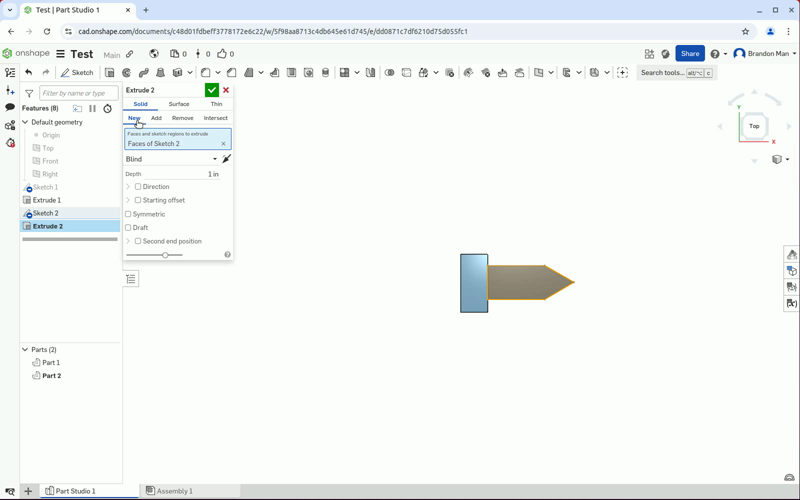
key(tab, 4)
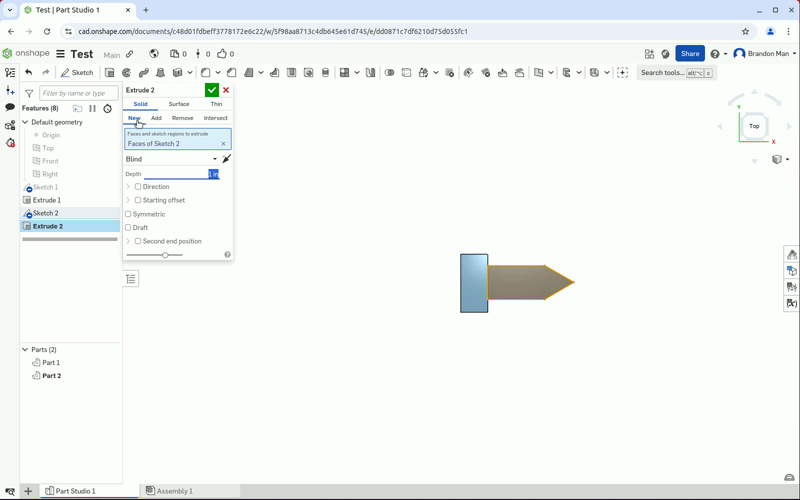
text(5.536)
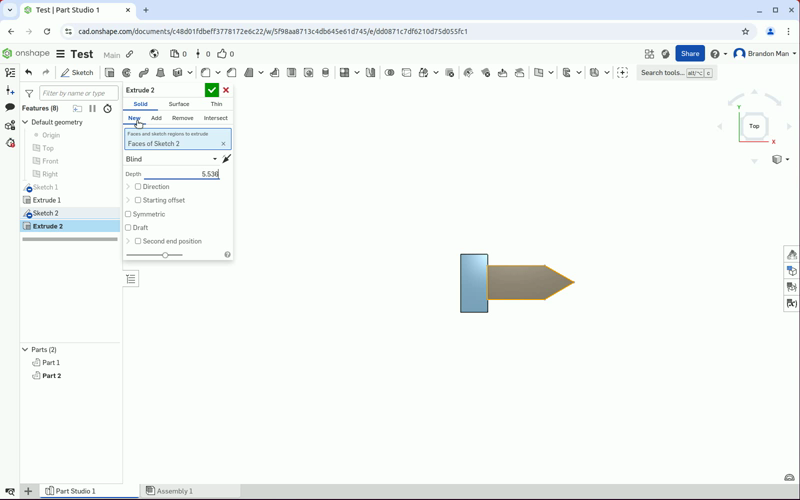
key(enter)
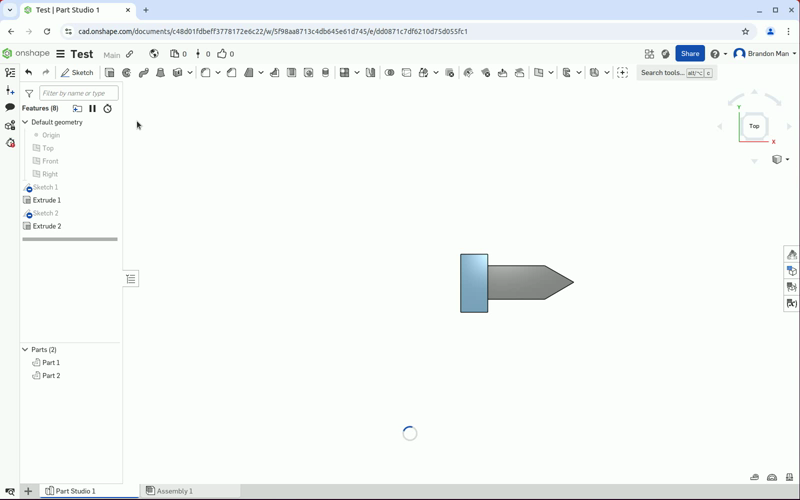
key(shift+h)
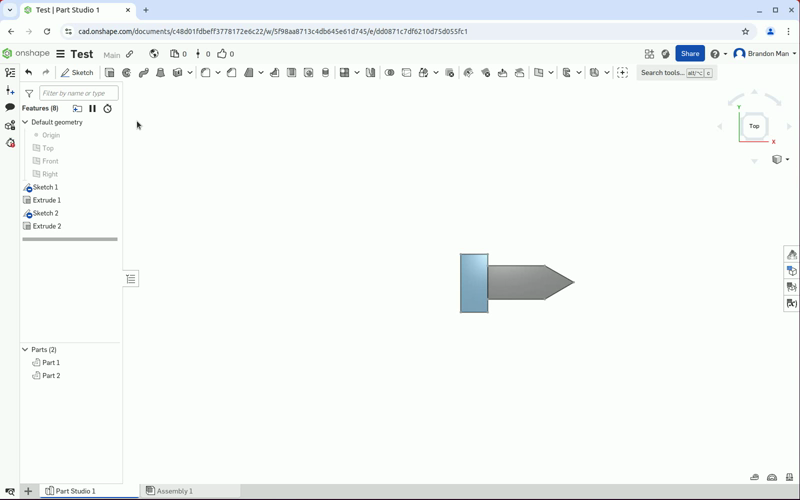
key(shift+h)
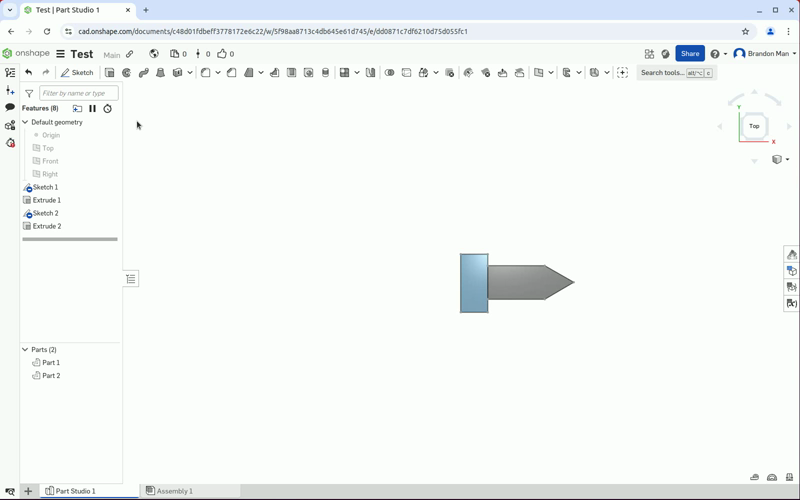
key(shift+7)
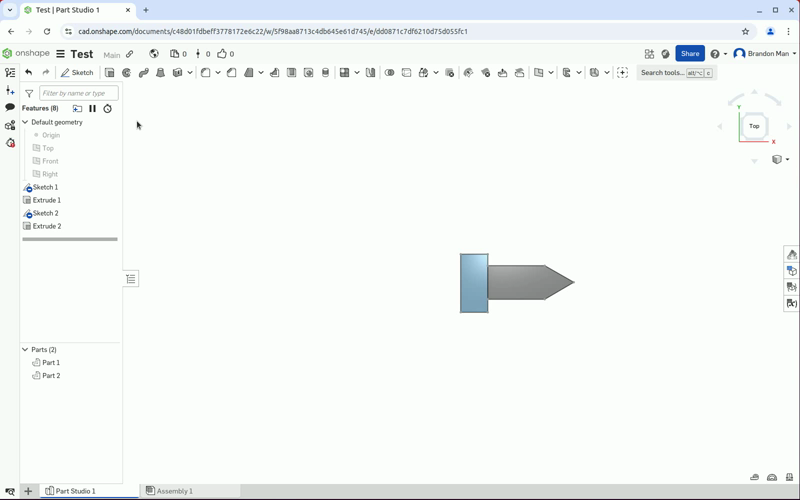
key(up, 3)
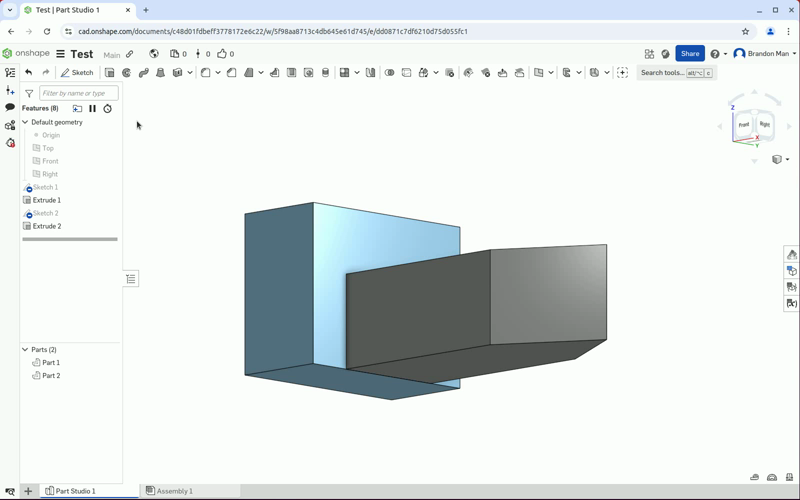
key(left, 3)
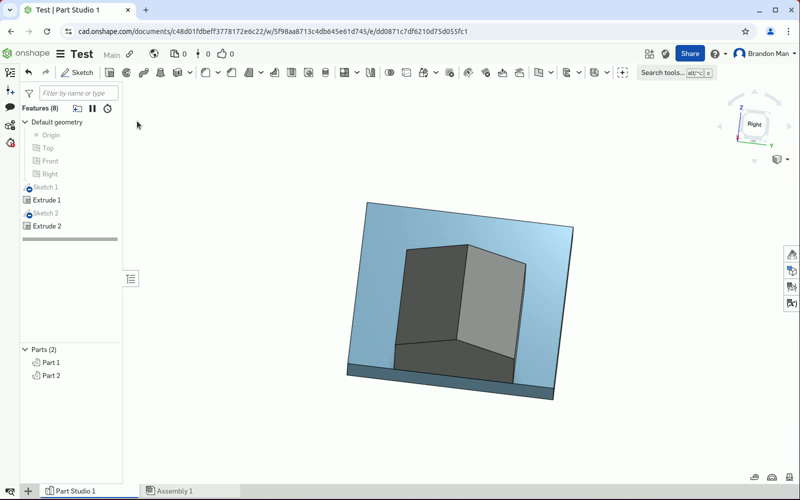
key(right, 3)
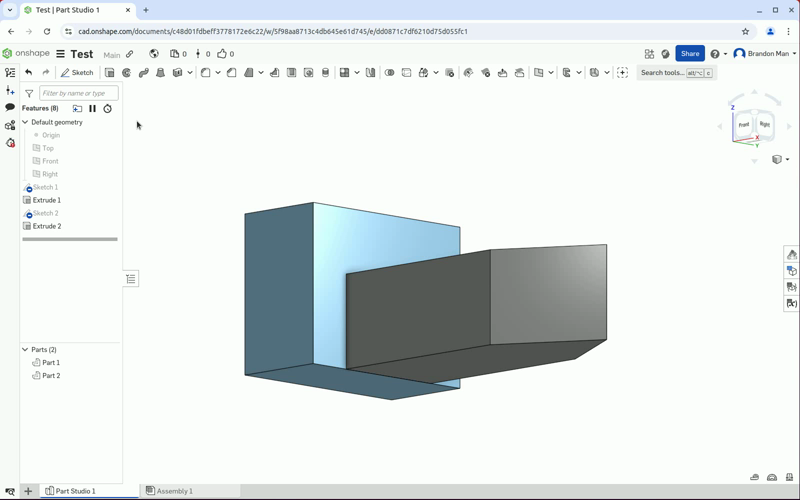
key(down, 3)
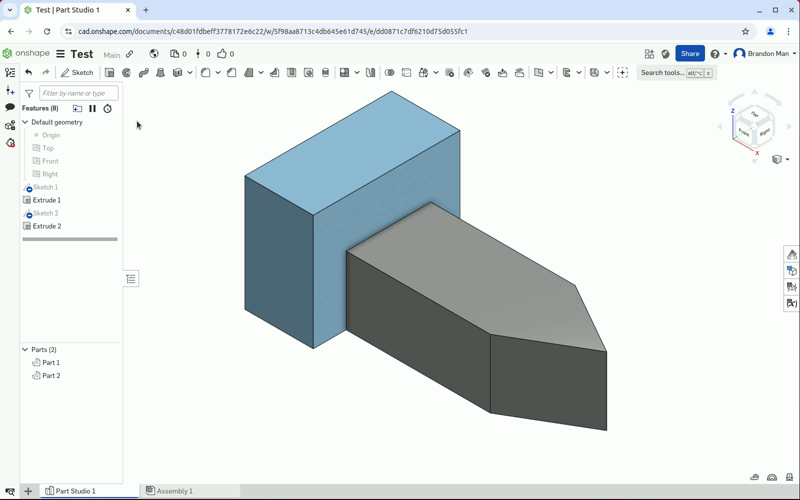
mouse_move(73, 189)
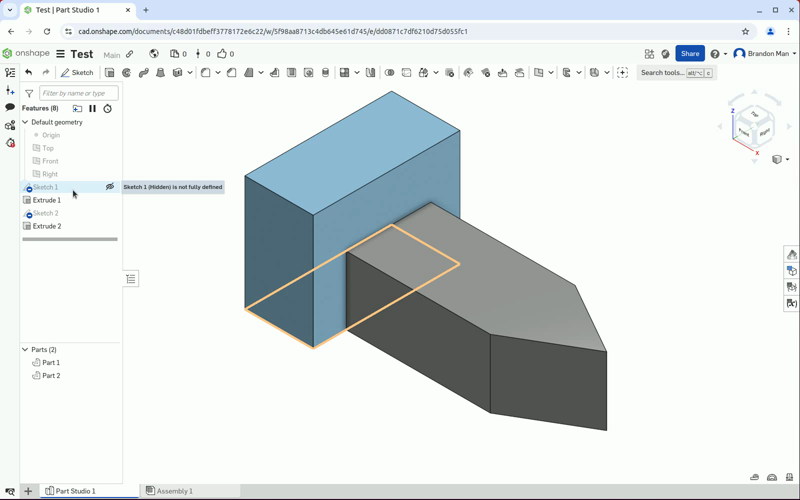
click(73, 189)